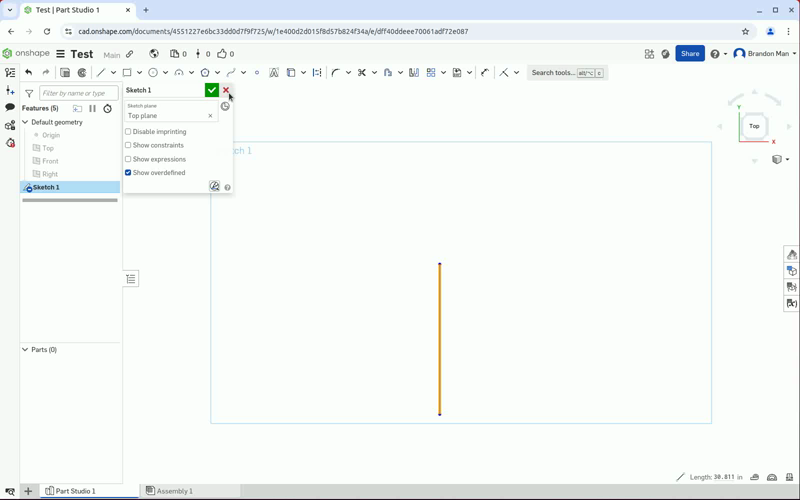
key(shift+h)
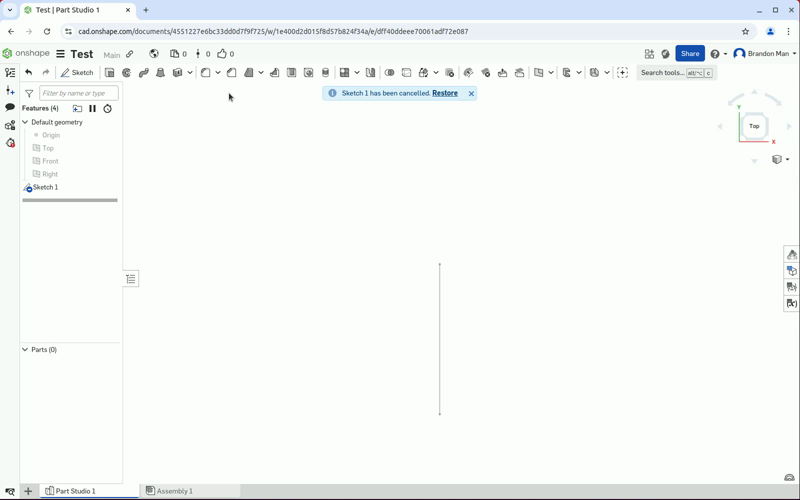
mouse_move(73, 352)
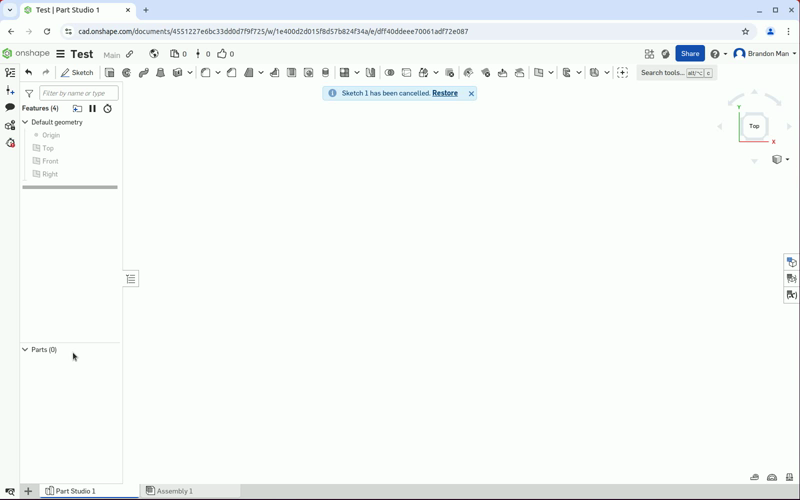
key(y)
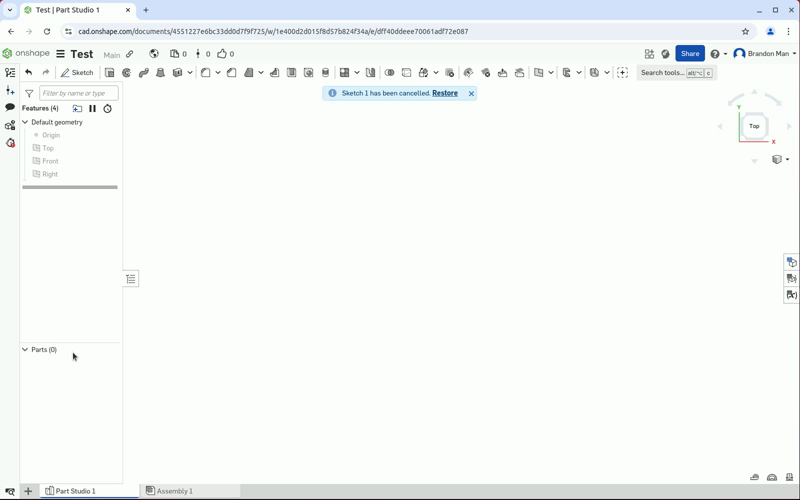
key(shift+p)
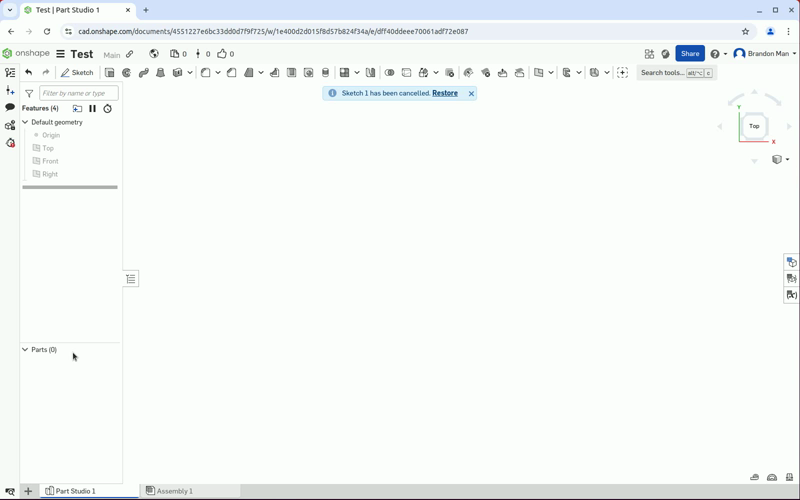
key(space)
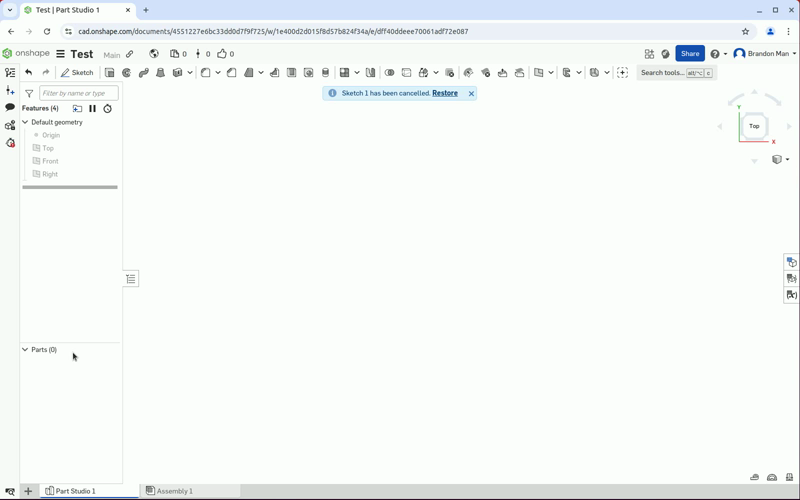
key_down(shift)
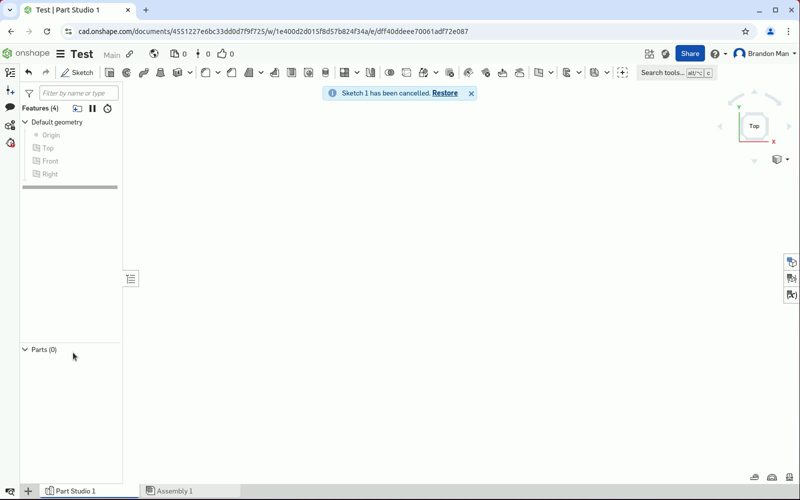
key(up)
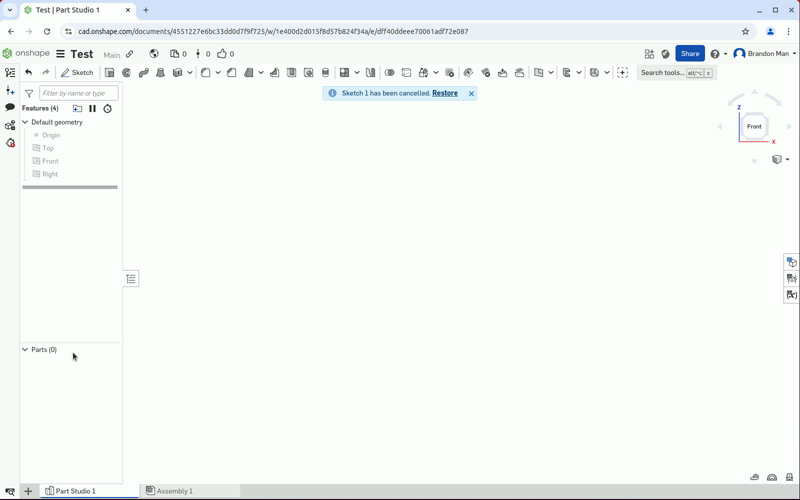
key_up(shift)
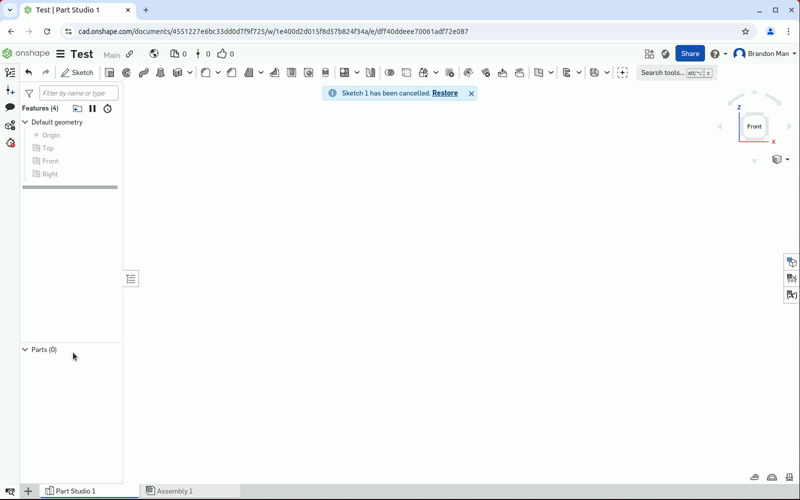
key(space)
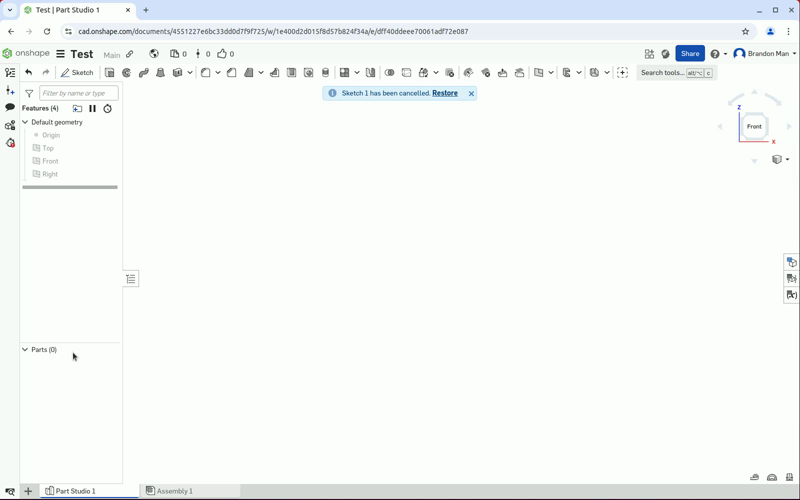
key_down(shift)
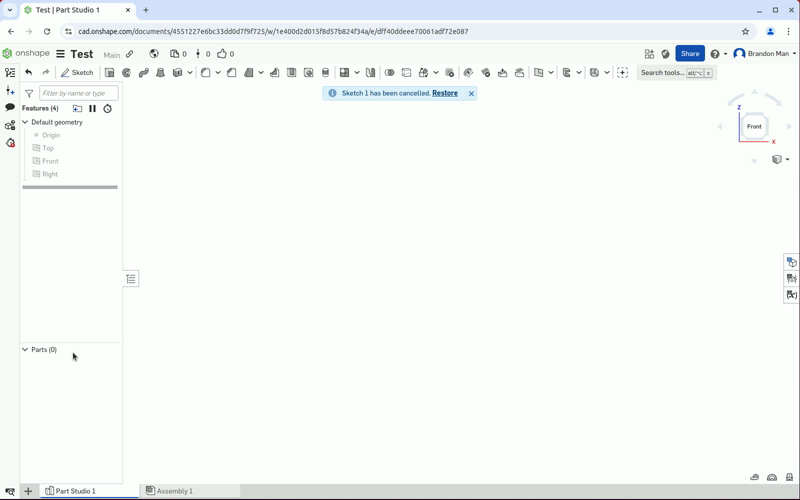
key(left)
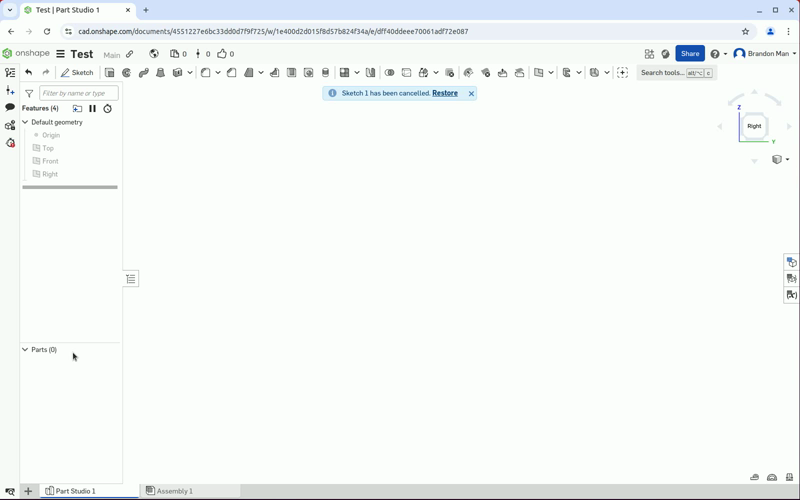
key_up(shift)
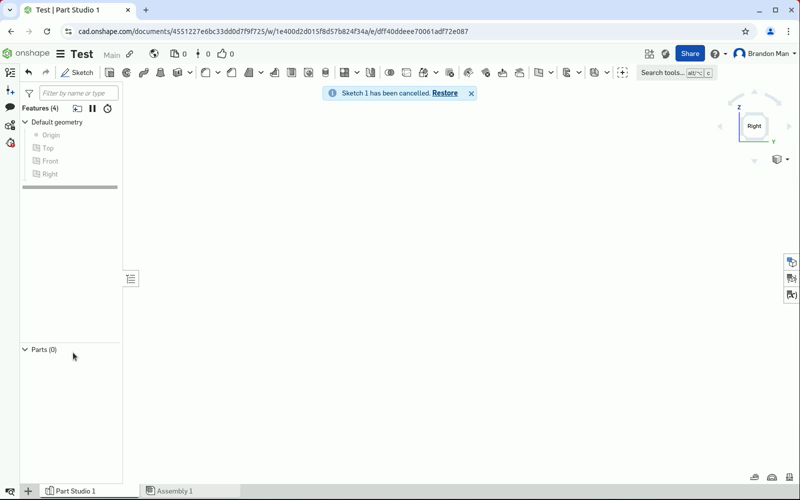
mouse_move(73, 352)
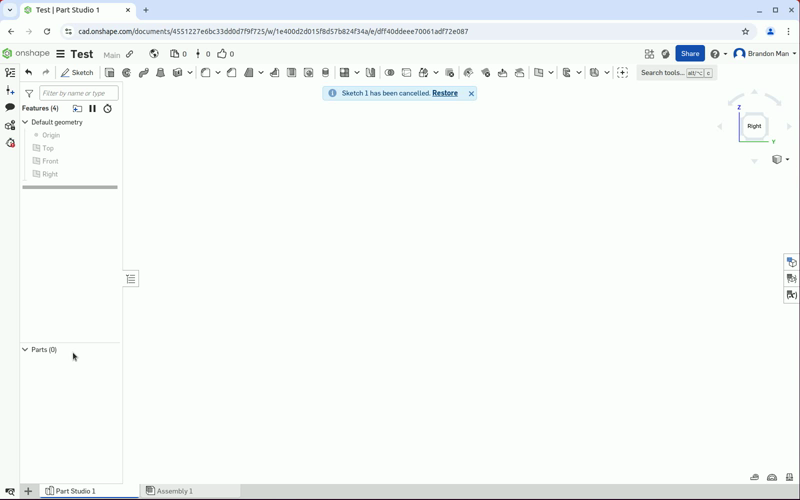
key(shift+y)
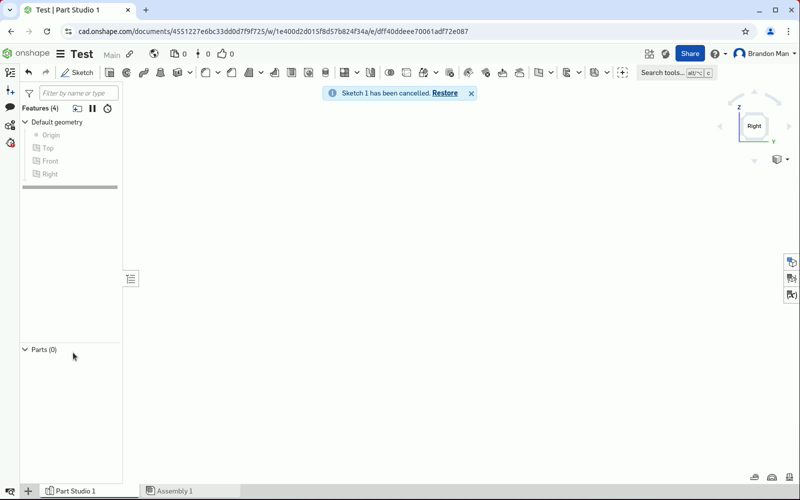
key(shift+s)
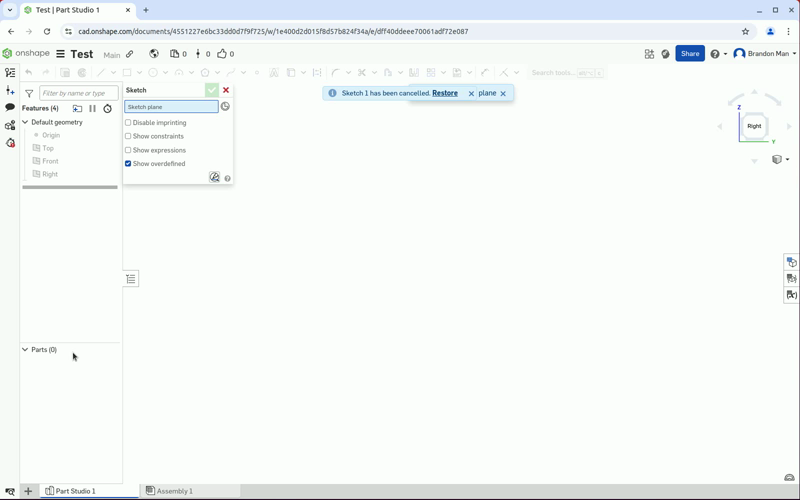
mouse_move(73, 176)
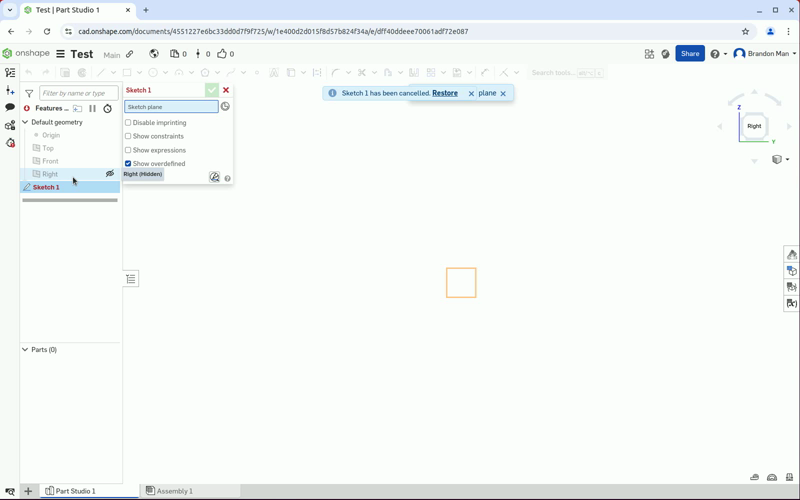
click(73, 176)
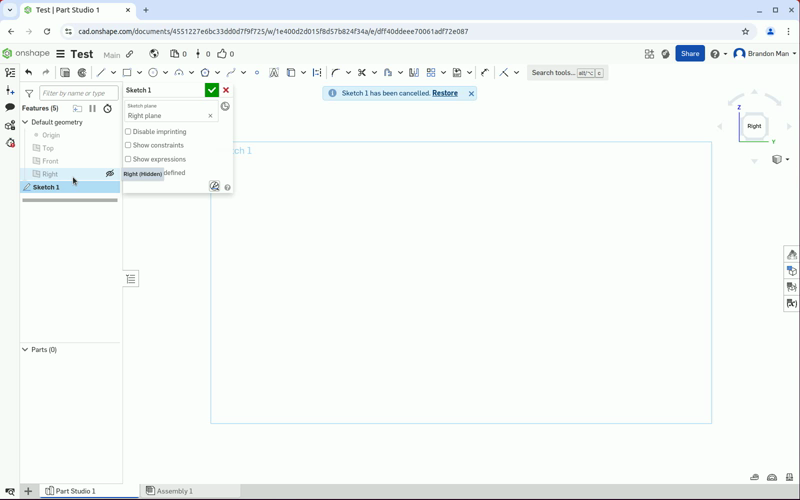
mouse_move(73, 352)
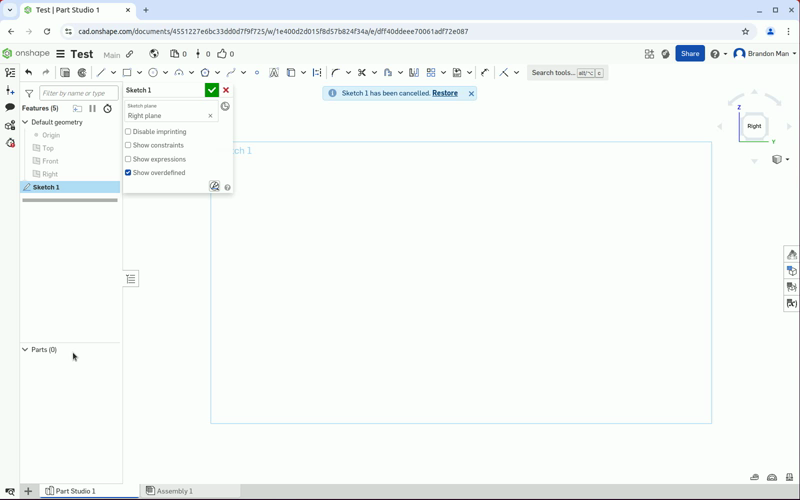
key(y)
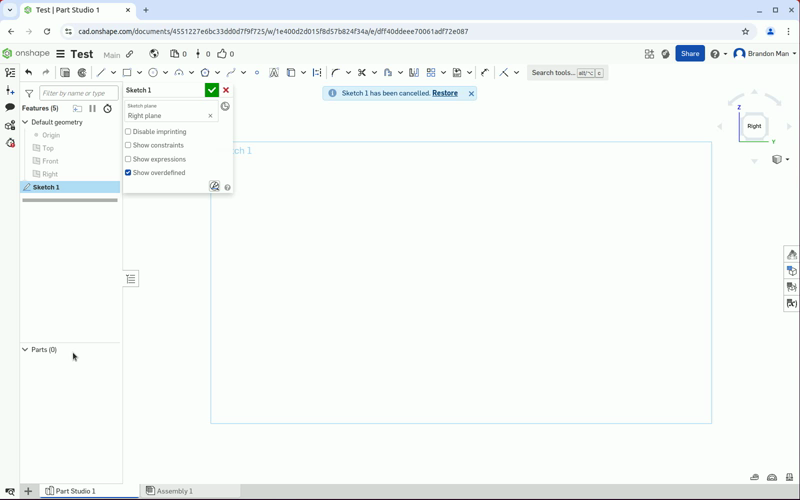
key(l)
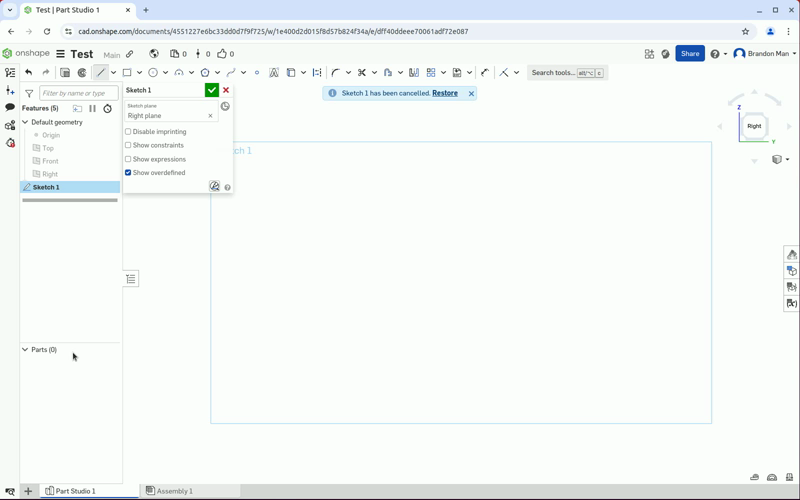
key_down(shift)
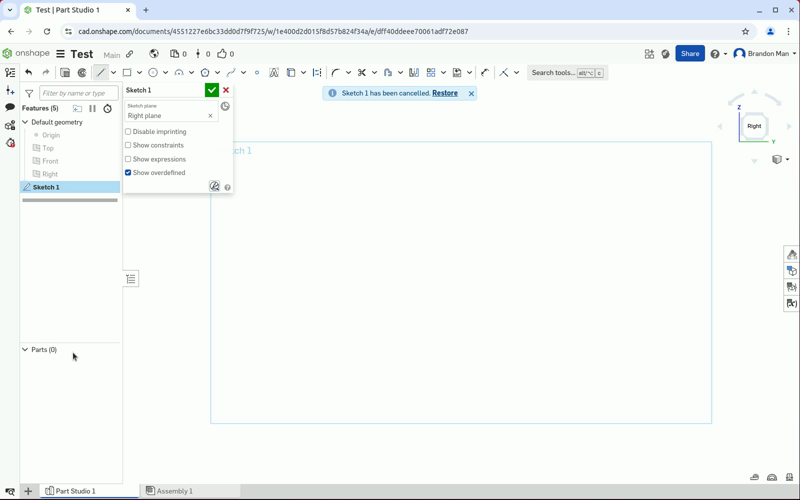
mouse_move(385, 282)
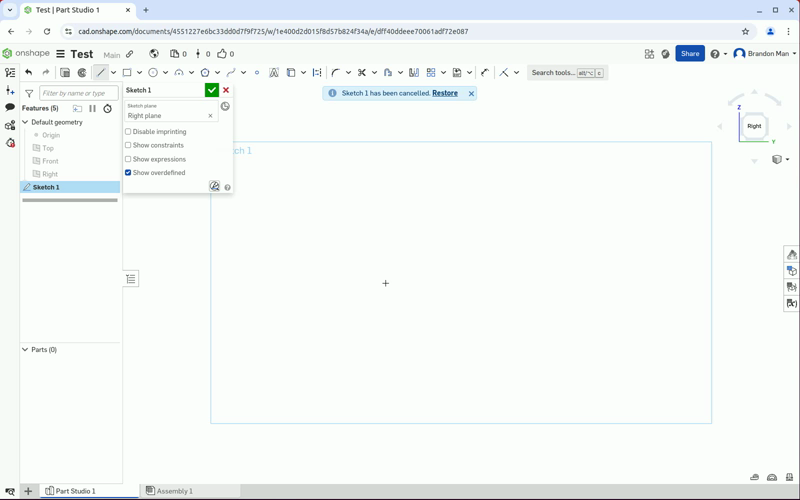
click(385, 282)
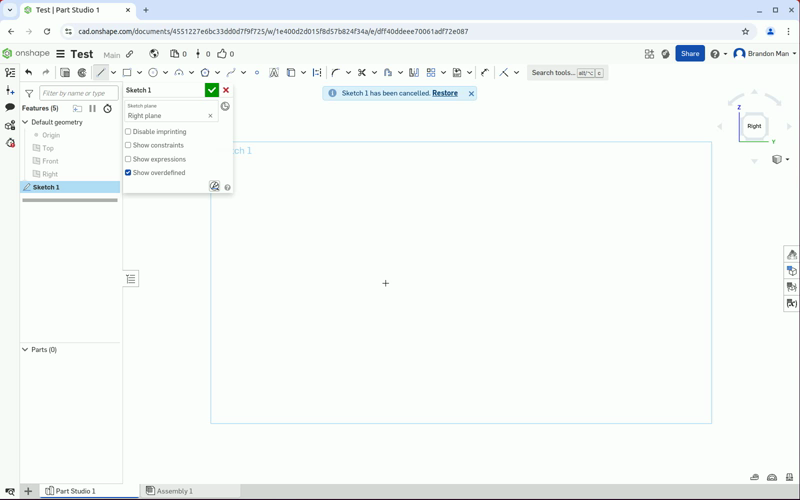
key_up(shift)
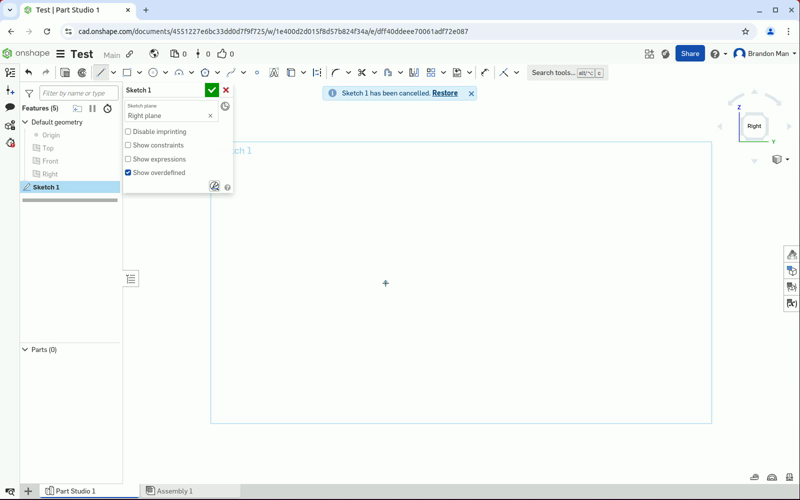
key_down(shift)
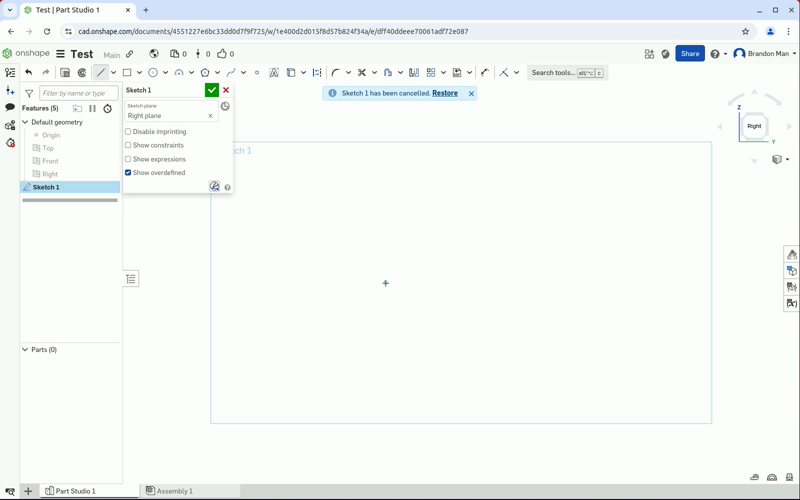
mouse_move(461, 282)
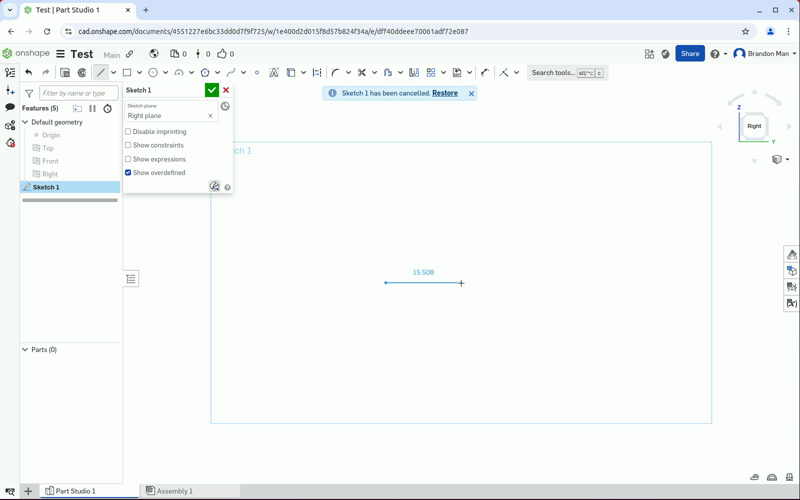
click(461, 282)
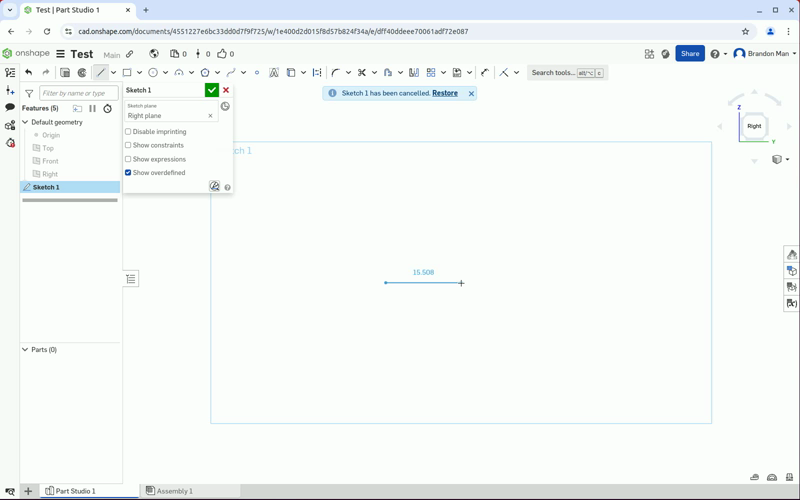
key_up(shift)
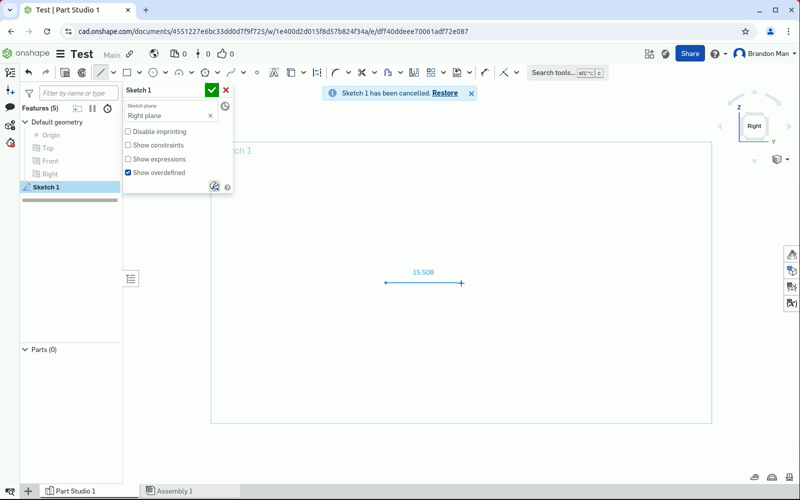
key_down(shift)
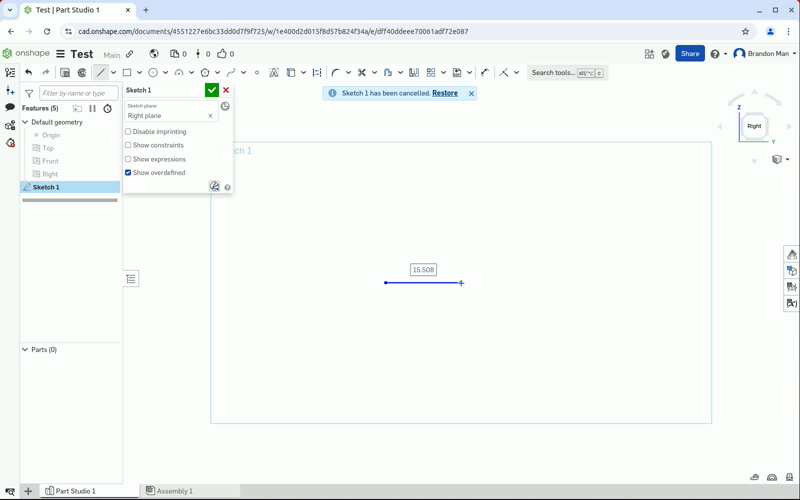
mouse_move(461, 207)
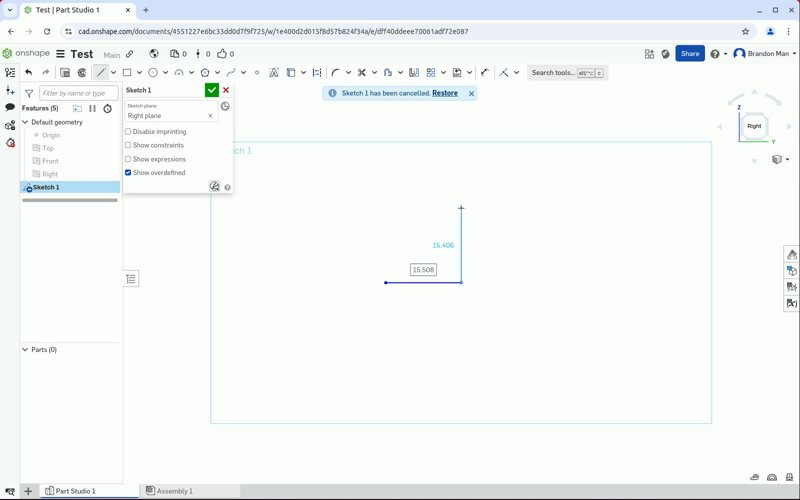
click(461, 207)
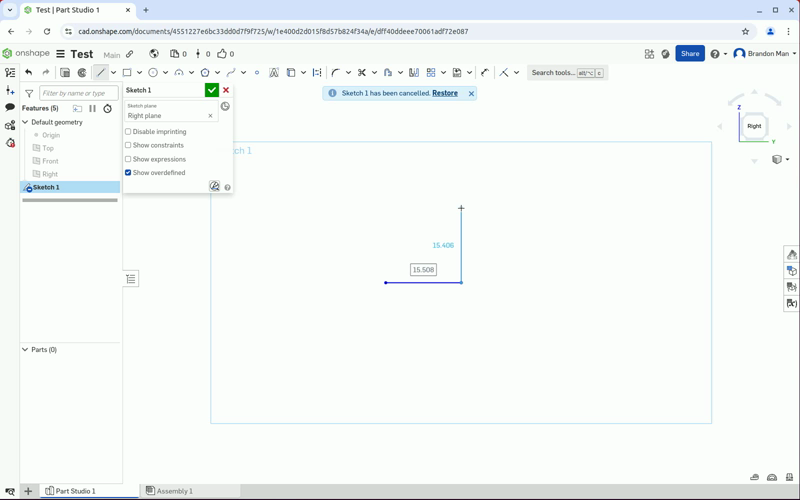
key_up(shift)
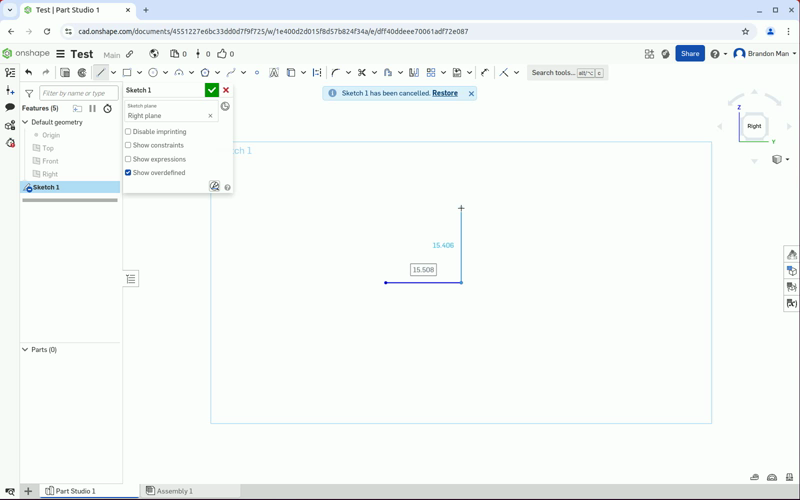
key_down(shift)
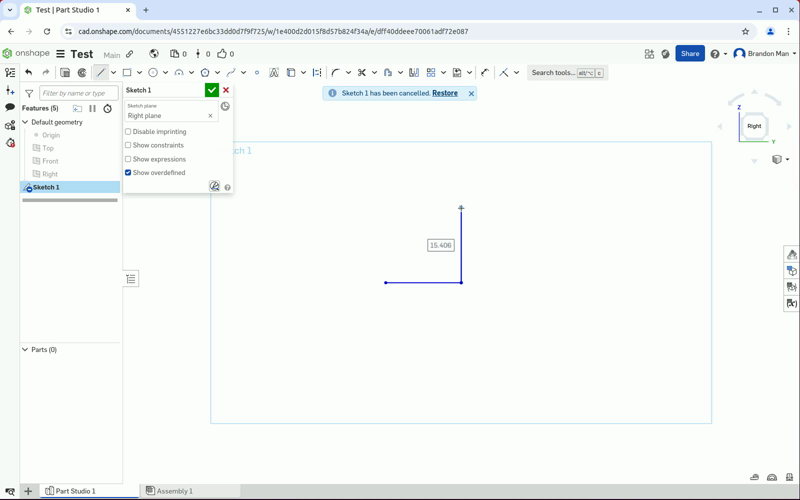
mouse_move(385, 282)
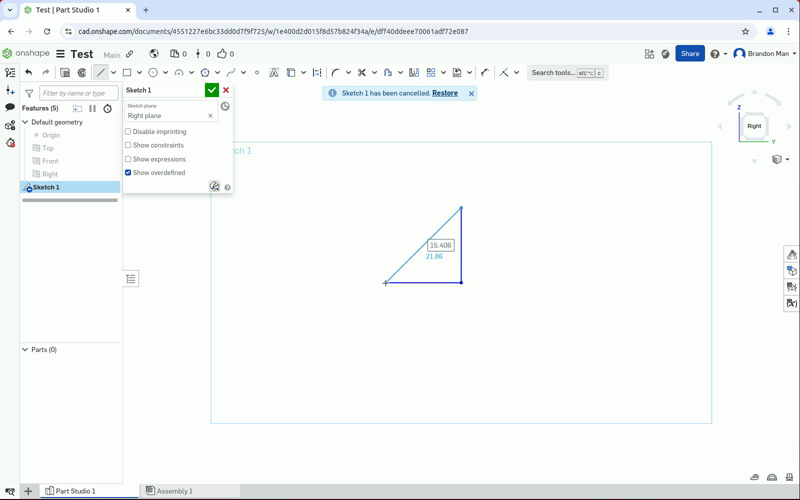
key_up(shift)
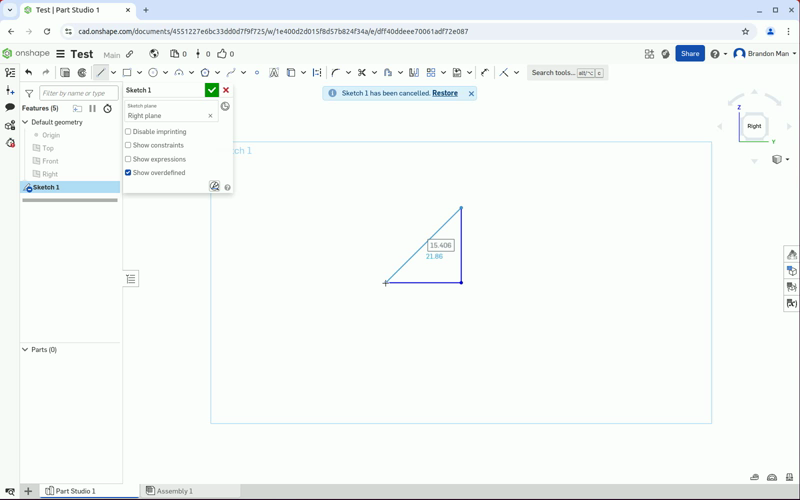
click(385, 282)
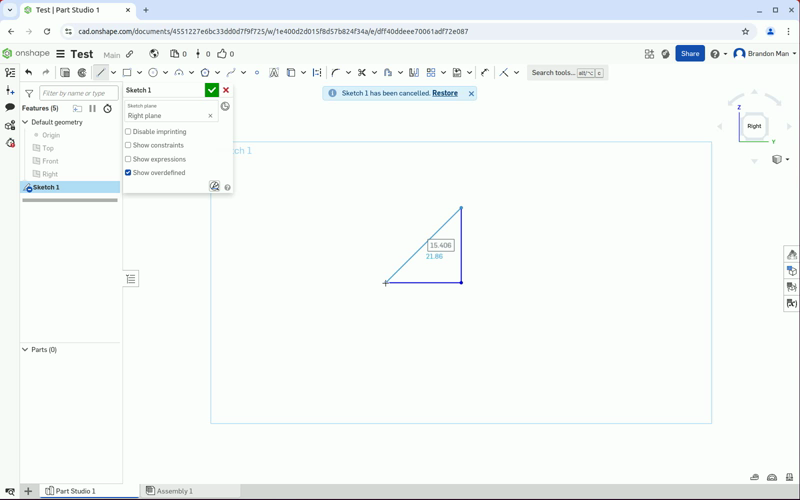
key(esc)
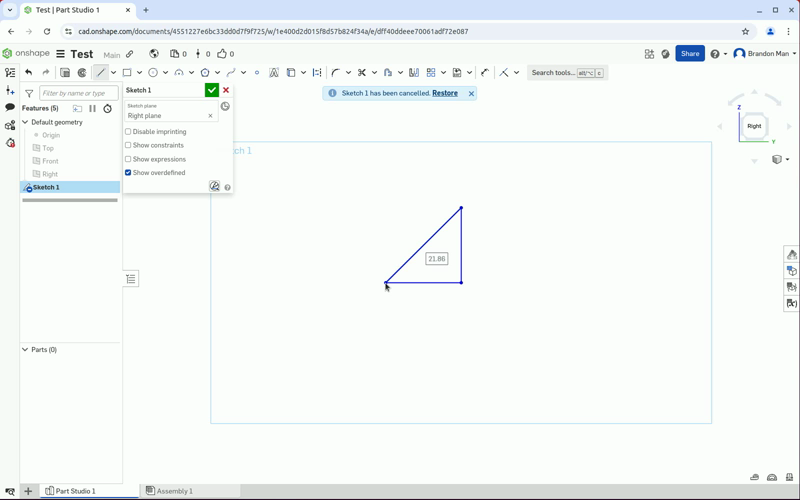
mouse_move(413, 276)
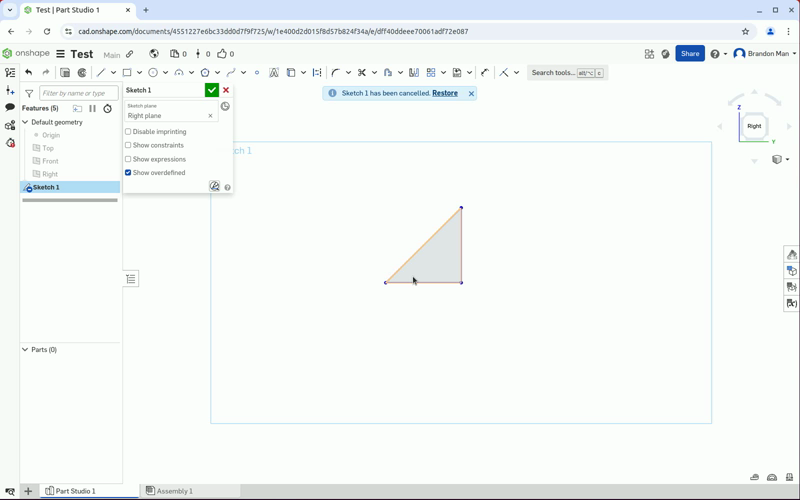
click(413, 276)
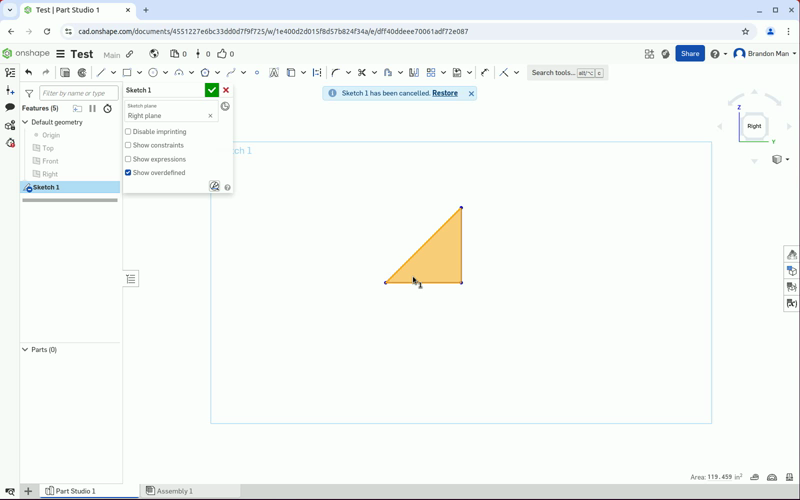
mouse_move(73, 352)
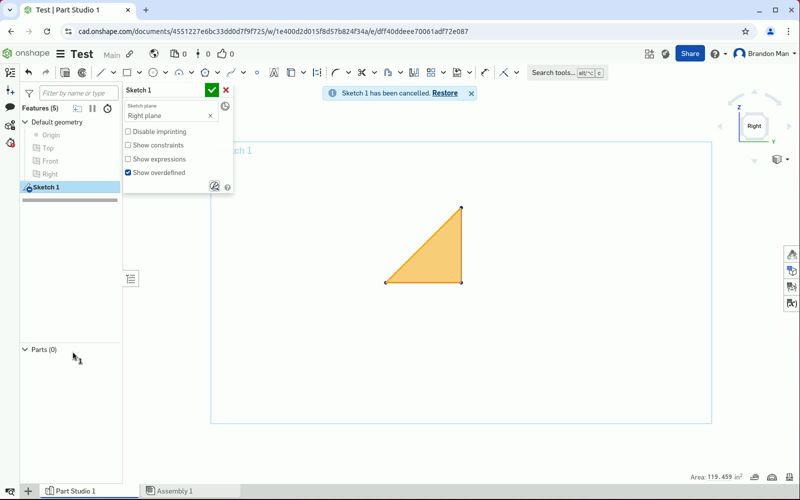
key(shift+y)
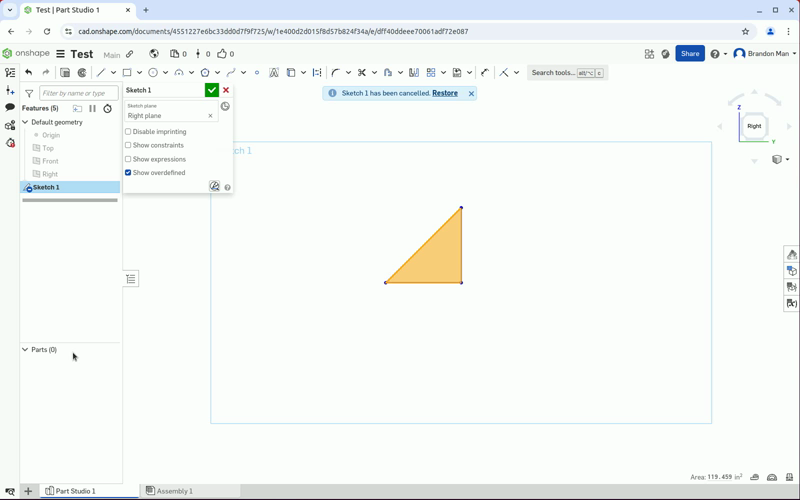
key(shift+e)
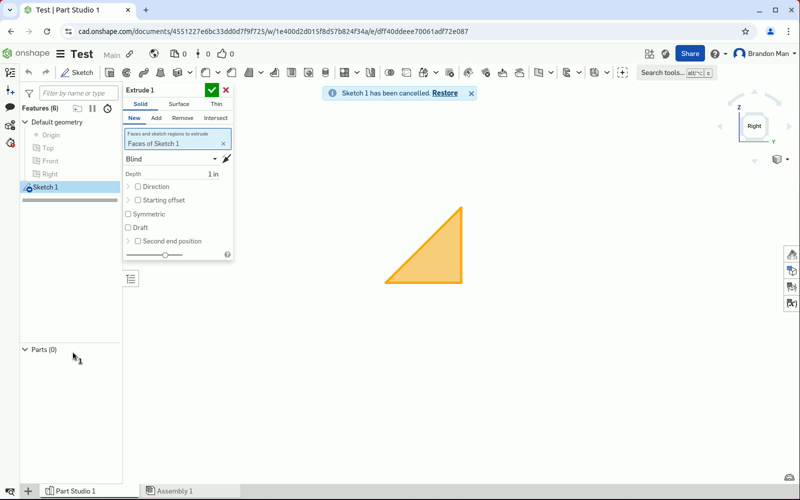
mouse_move(143, 106)
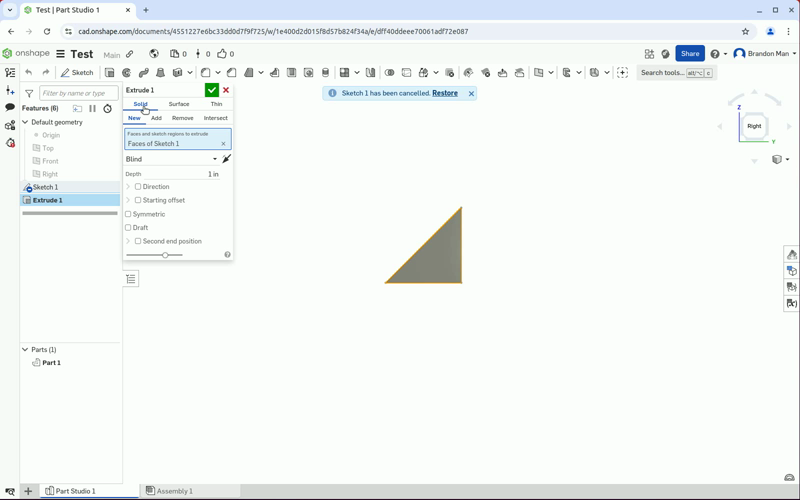
click(143, 106)
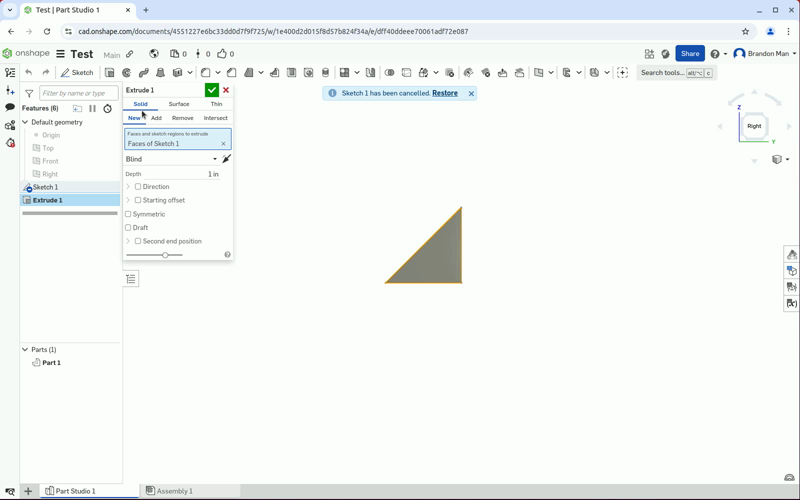
mouse_move(137, 120)
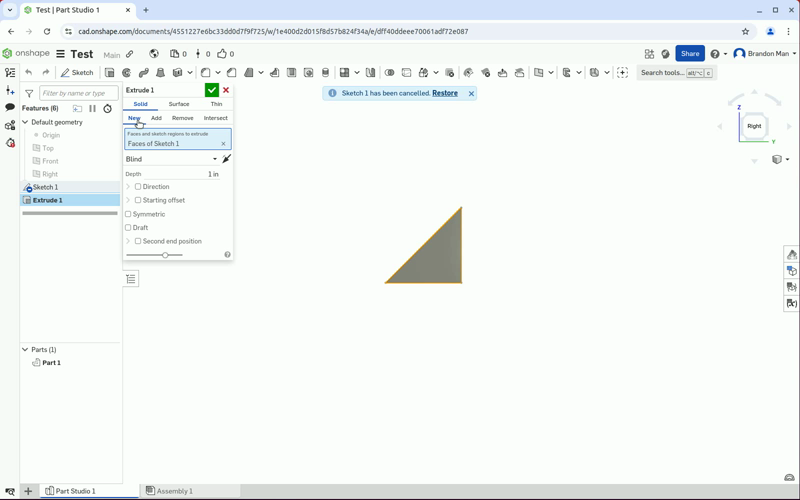
click(137, 120)
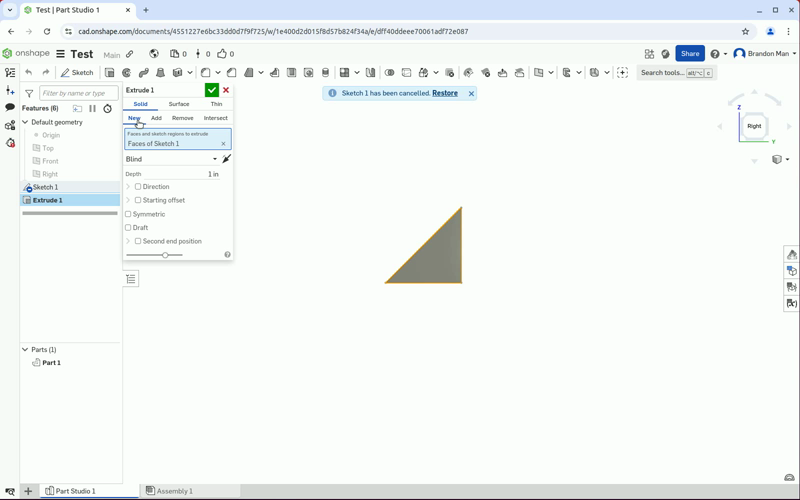
key(tab, 4)
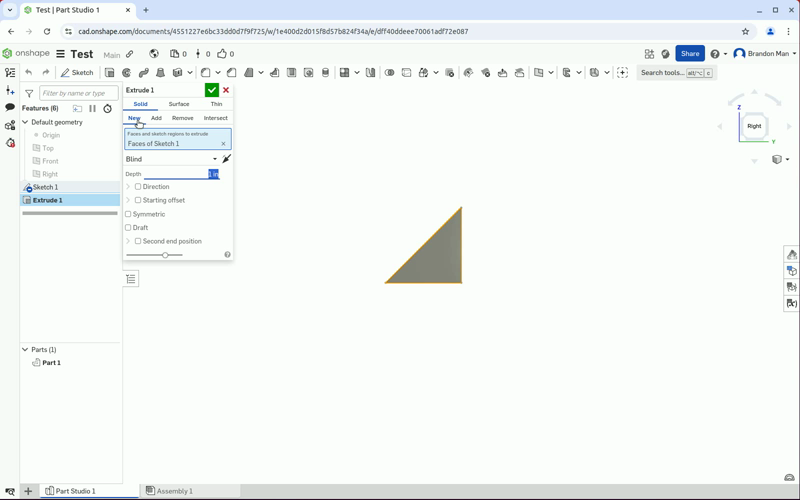
text(-23.108)
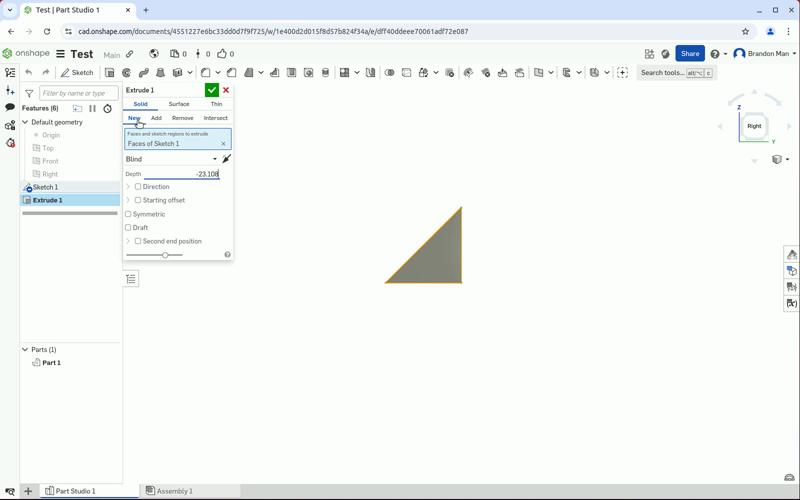
key(enter)
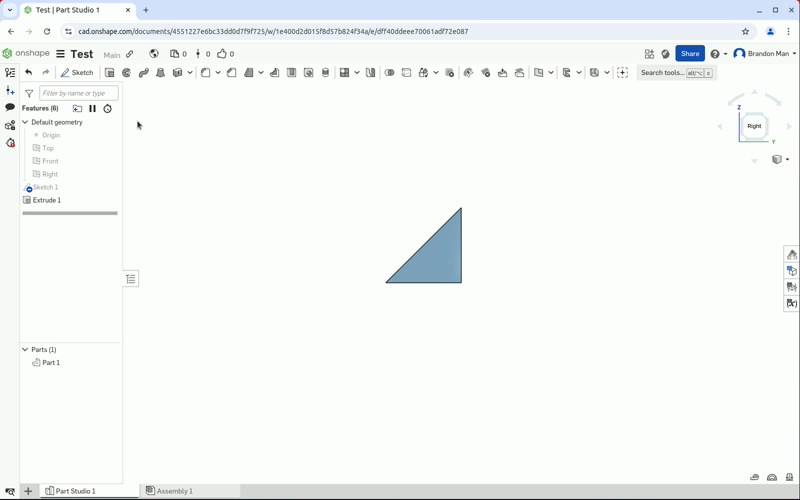
key(shift+h)
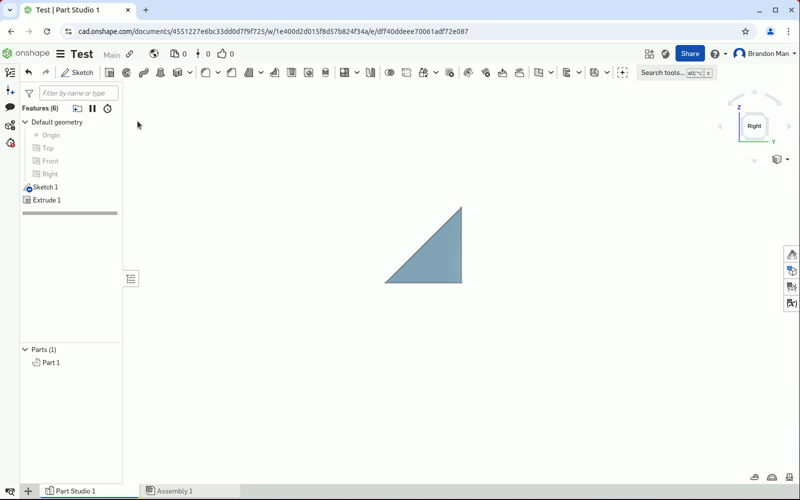
key(shift+h)
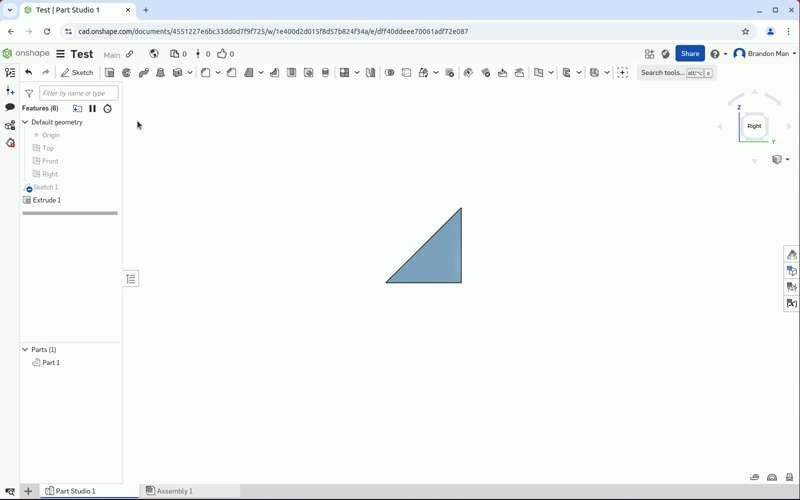
mouse_move(73, 189)
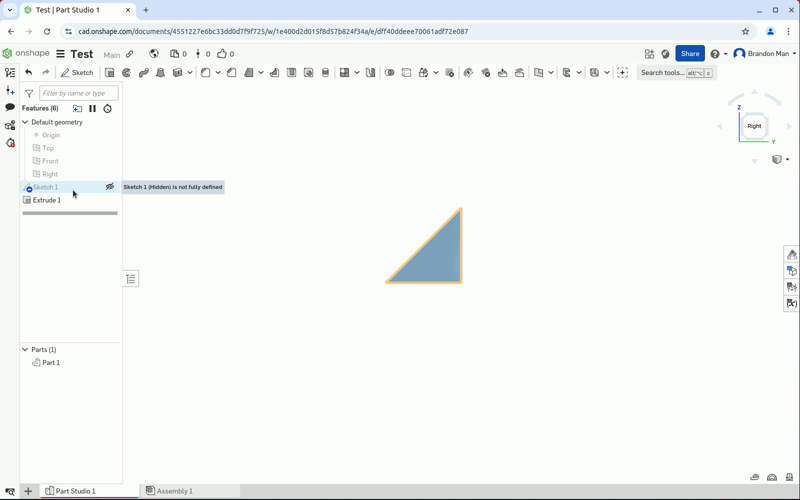
click(73, 189)
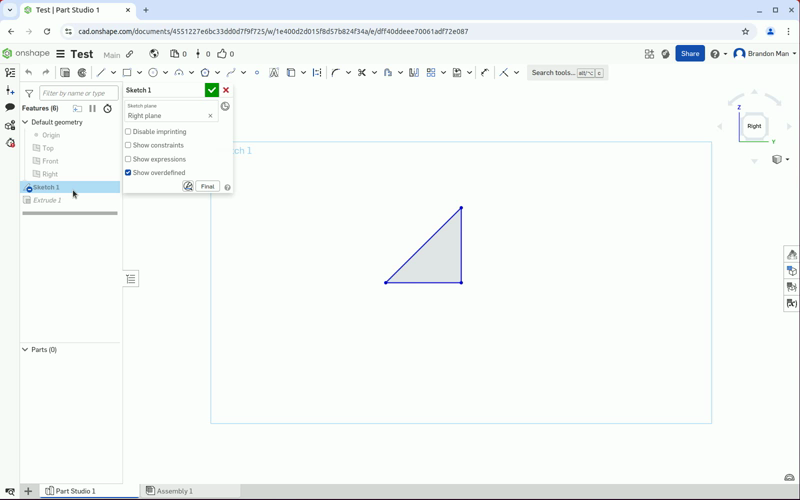
mouse_move(229, 92)
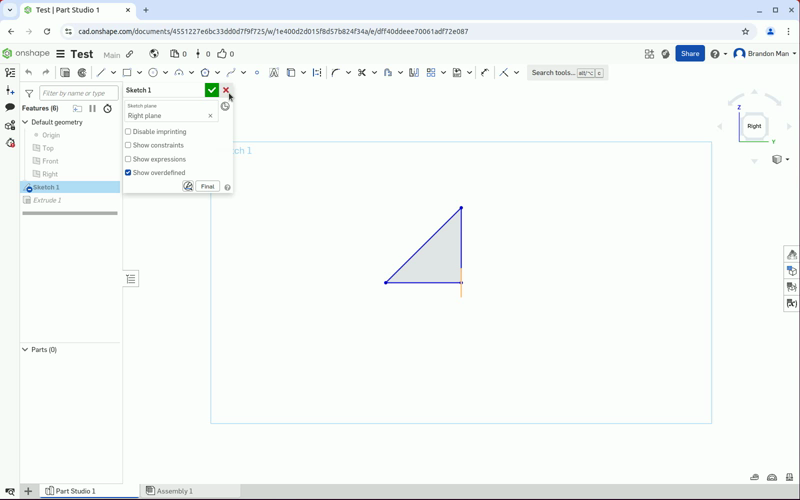
click(229, 92)
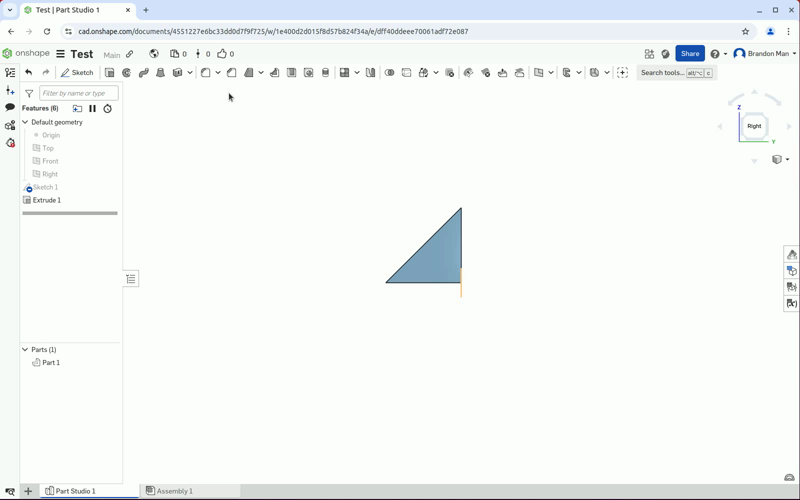
mouse_move(73, 352)
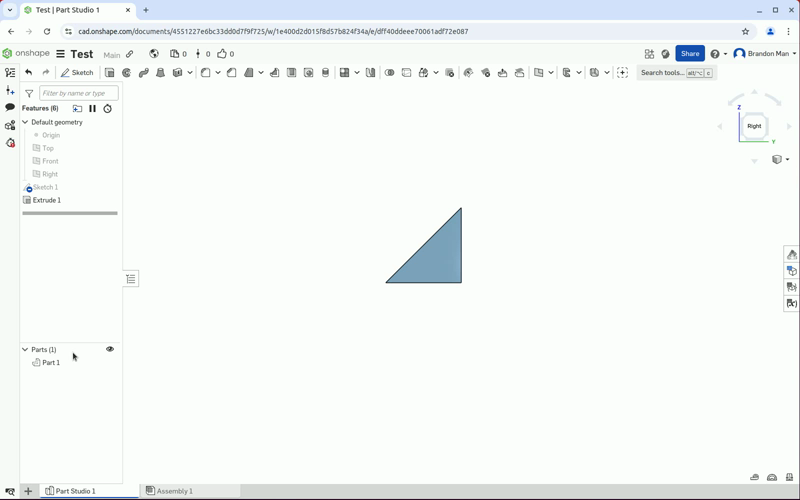
key(y)
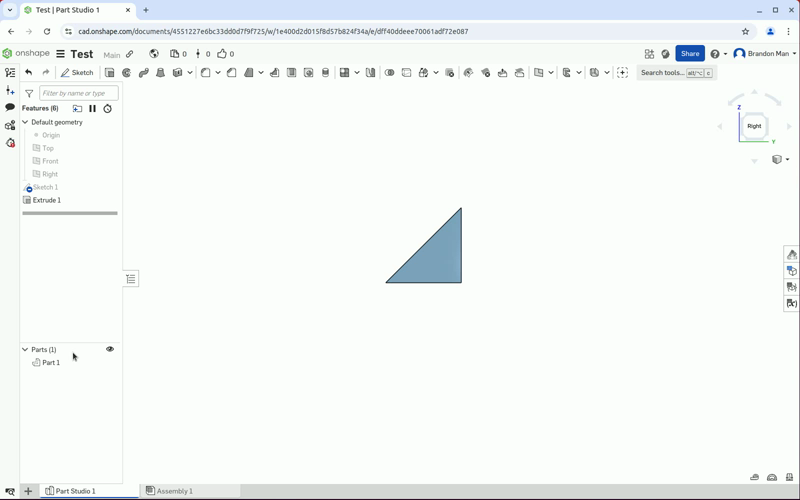
key(shift+p)
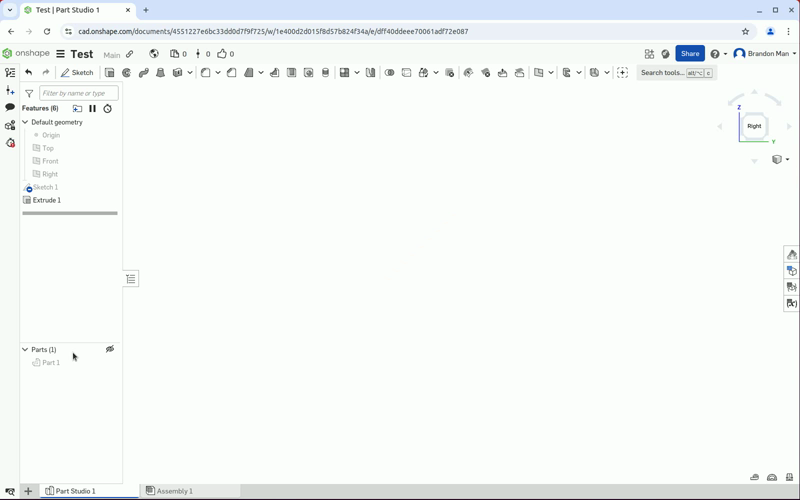
key(space)
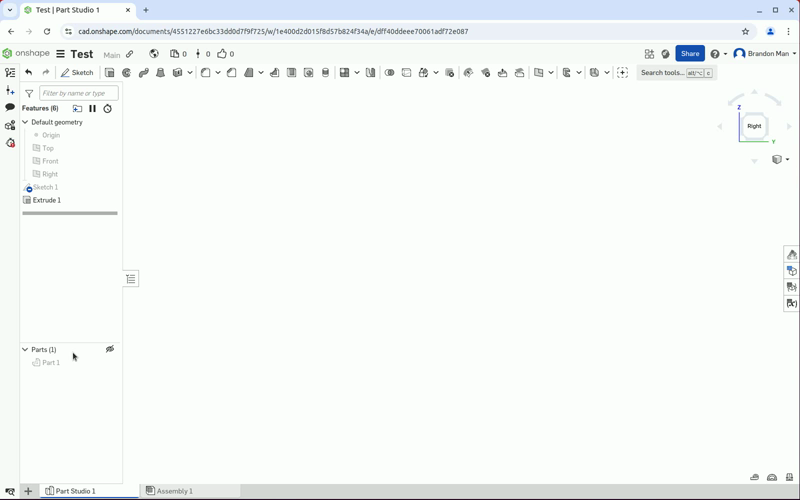
key_down(shift)
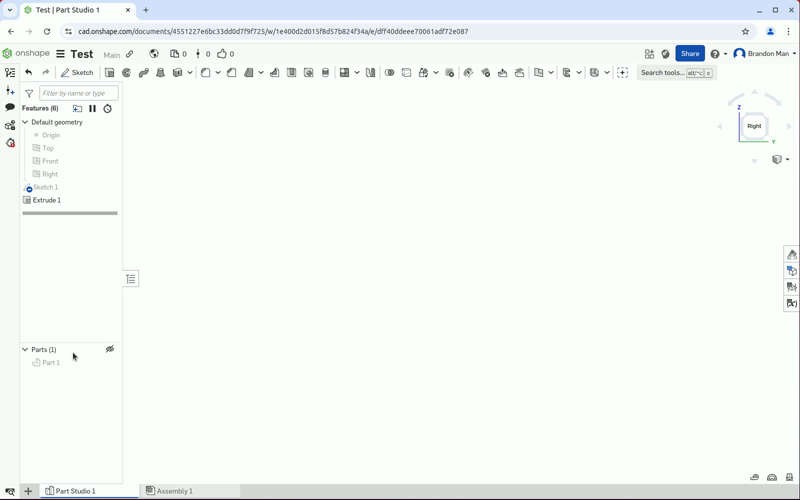
key(right)
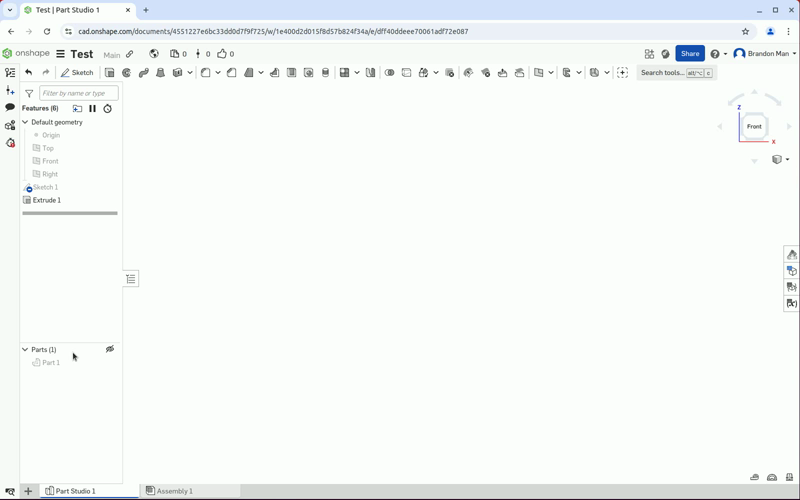
key_up(shift)
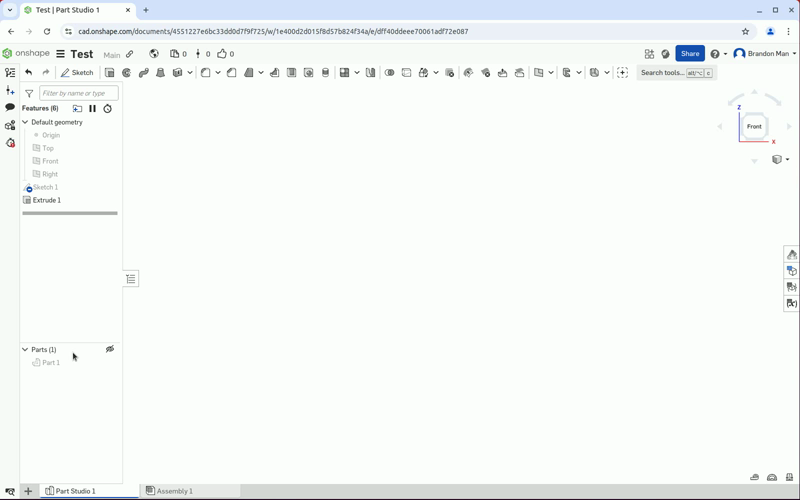
key(space)
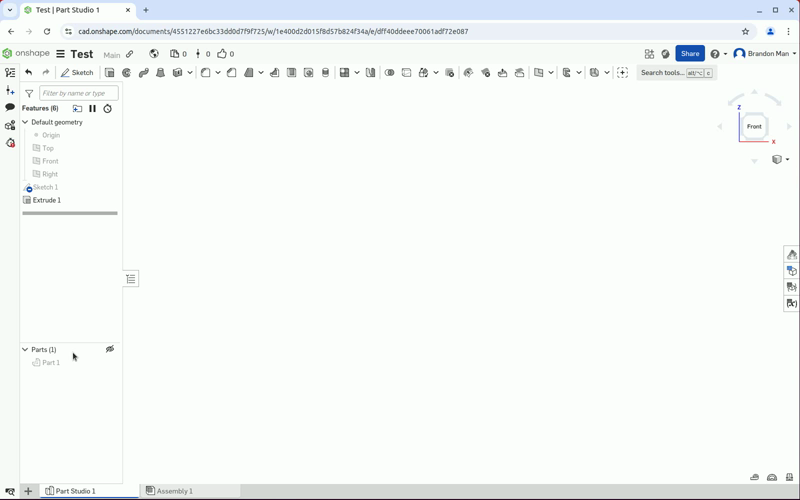
key_down(shift)
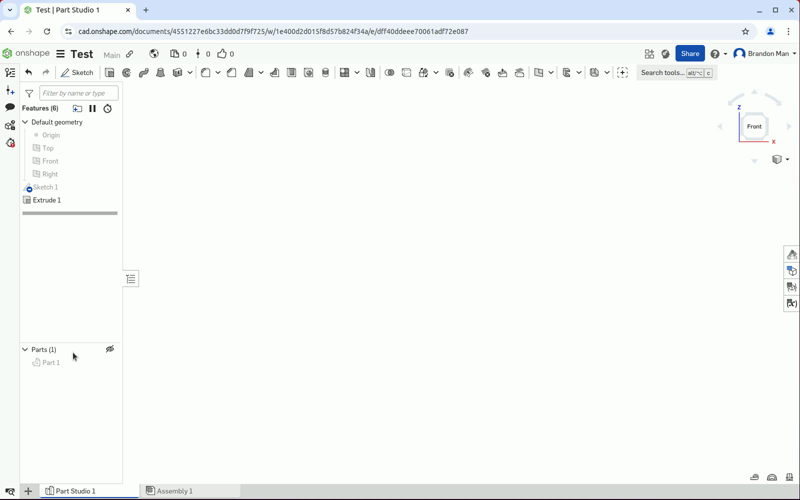
key(down)
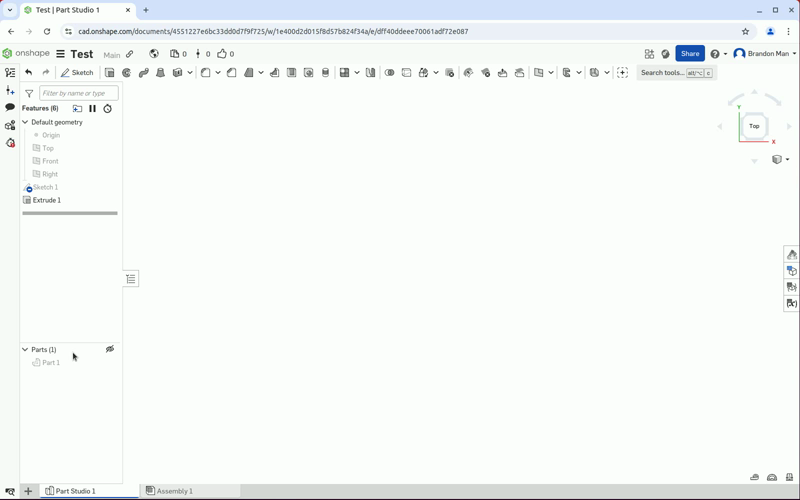
key_up(shift)
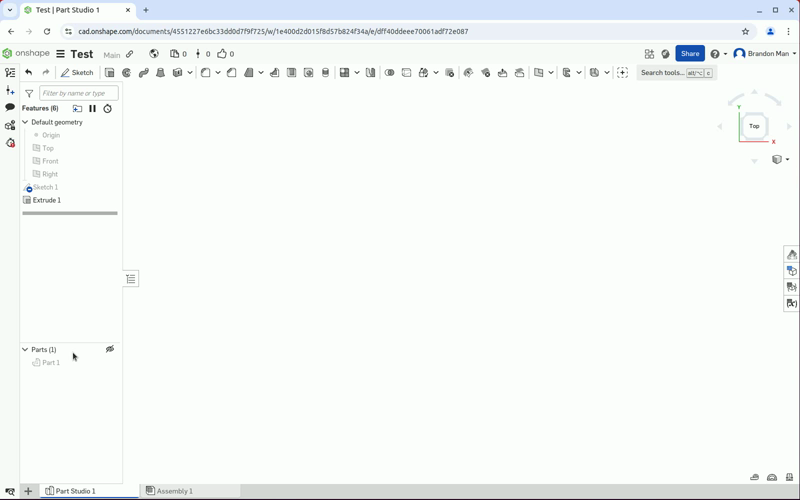
mouse_move(73, 352)
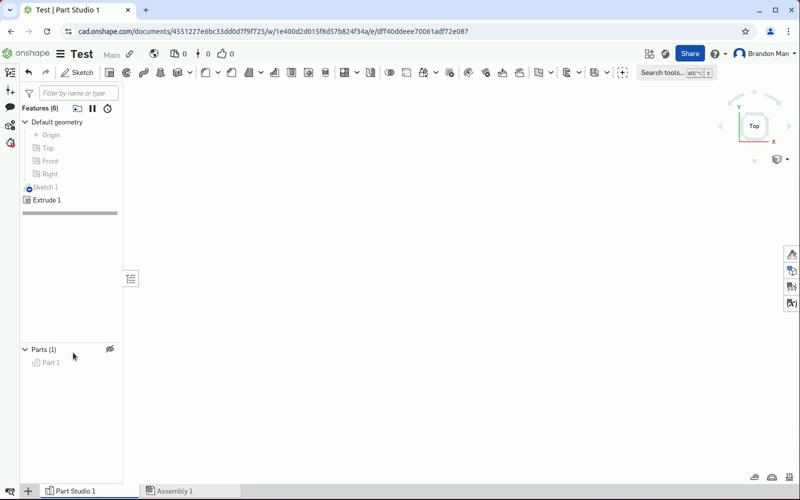
key(shift+y)
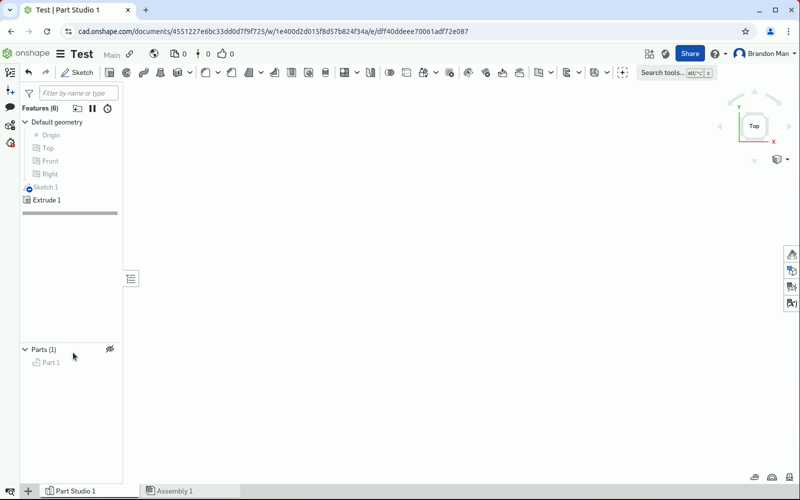
key(shift+s)
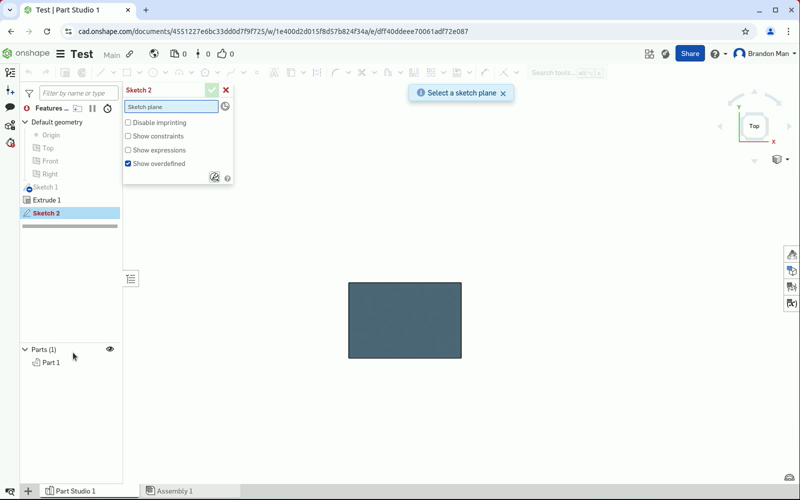
mouse_move(73, 150)
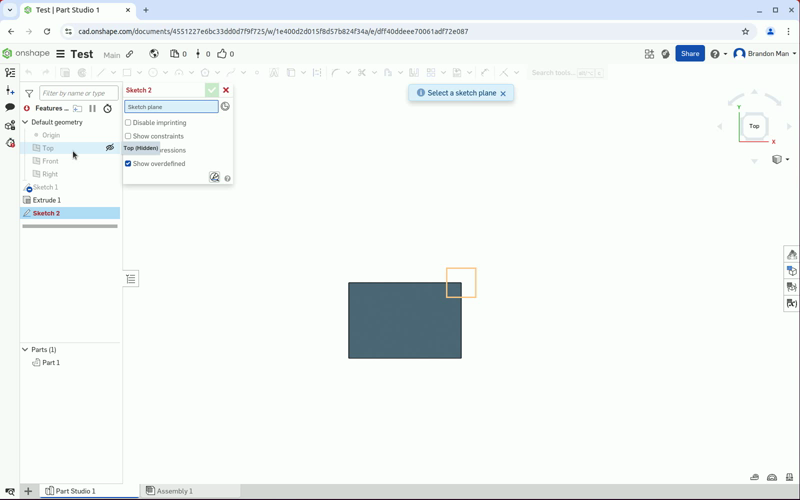
click(73, 150)
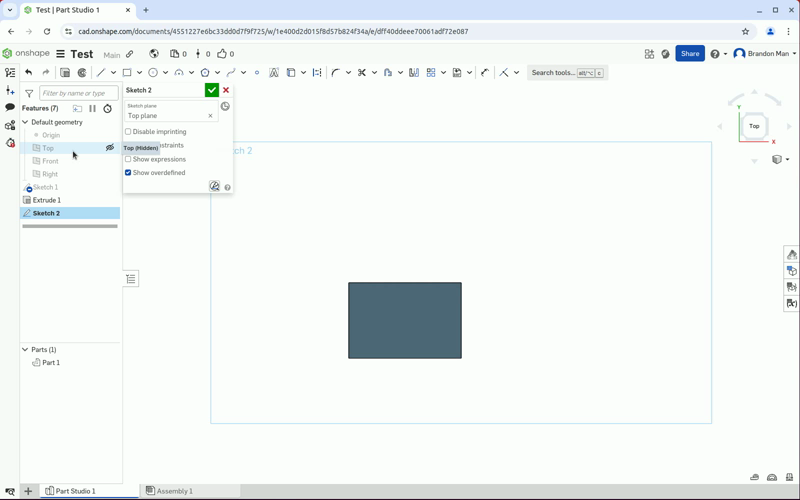
mouse_move(73, 352)
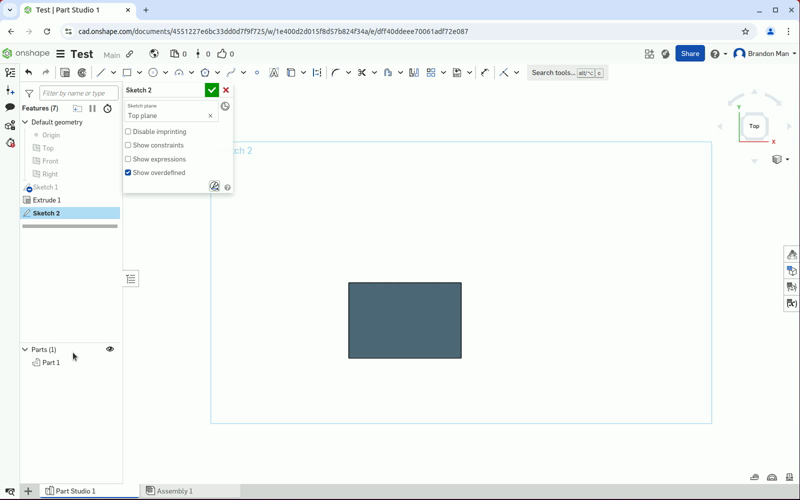
key(y)
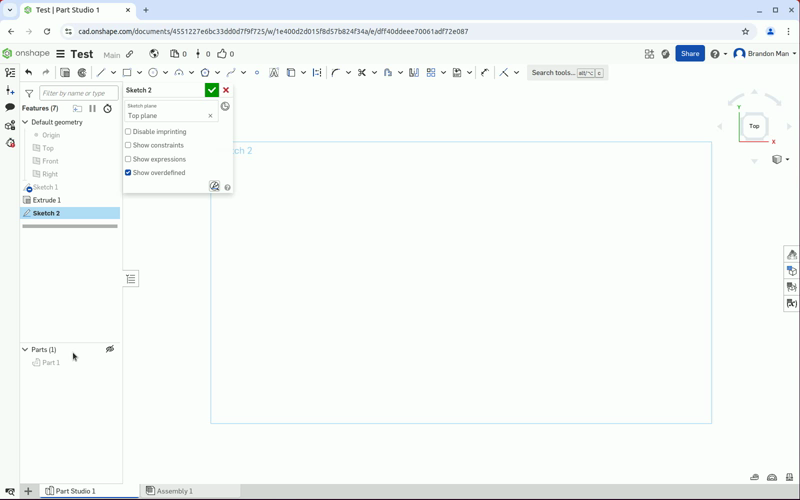
key(l)
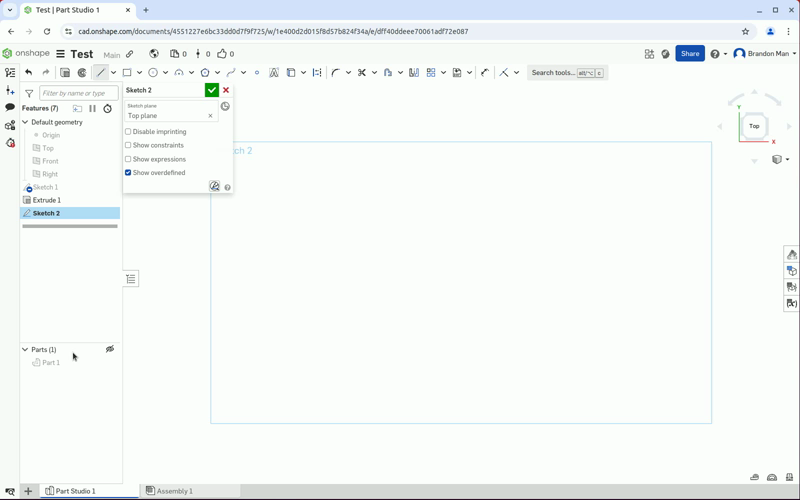
key_down(shift)
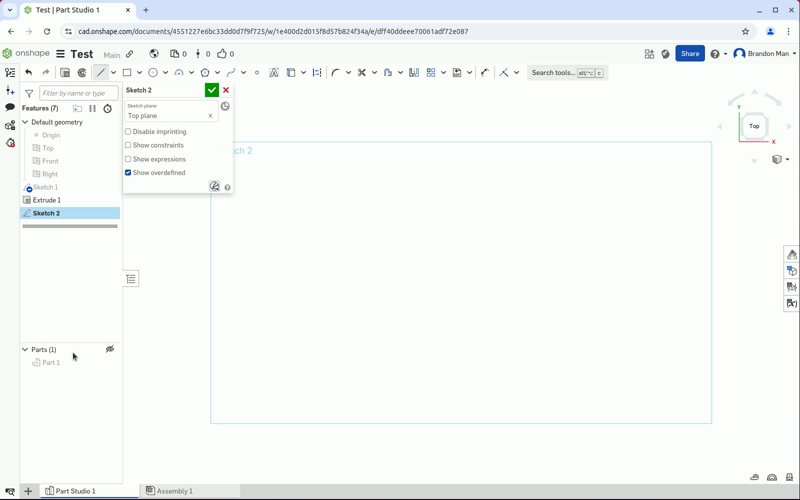
mouse_move(366, 357)
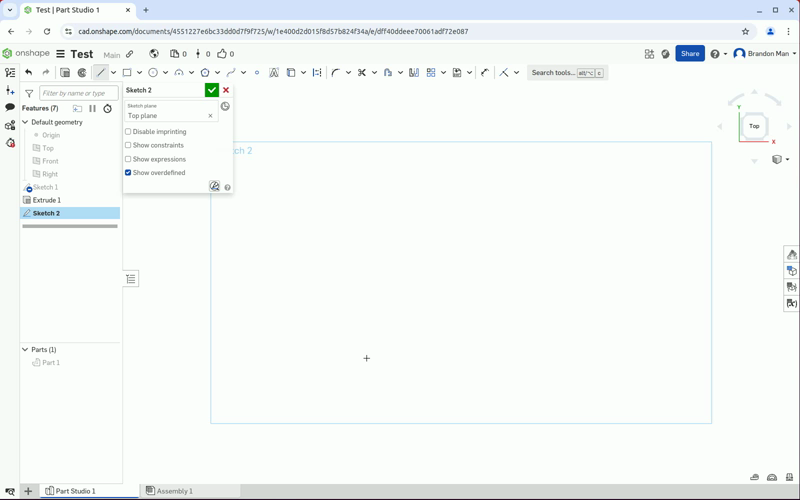
click(366, 357)
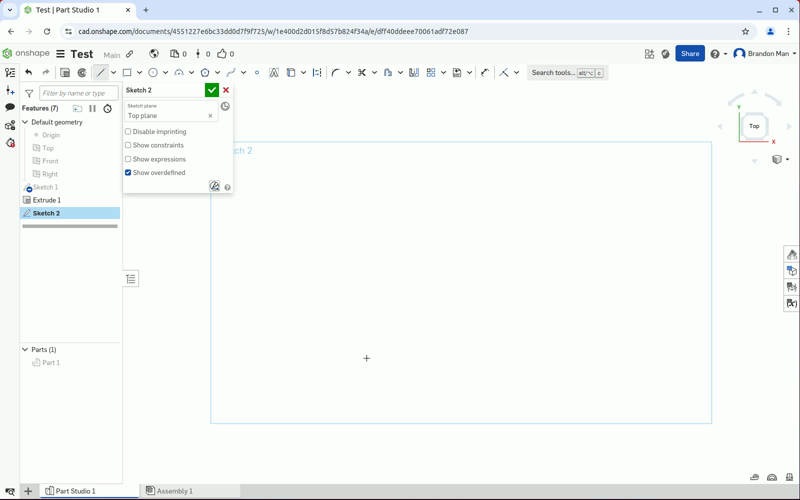
key_up(shift)
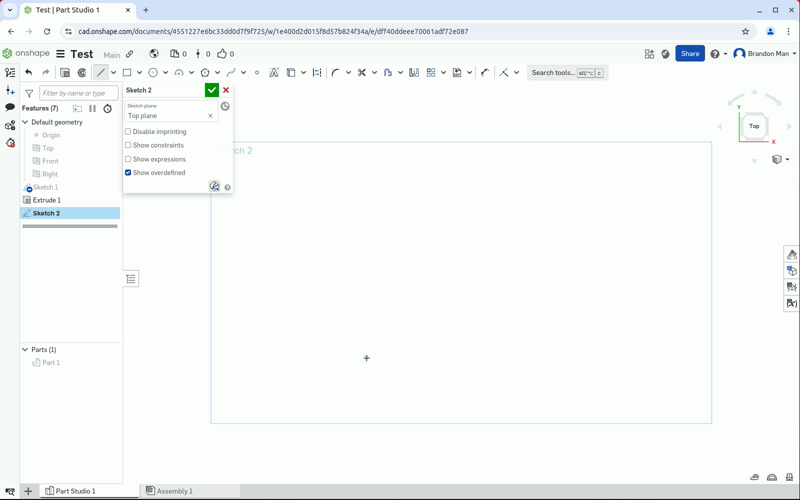
key_down(shift)
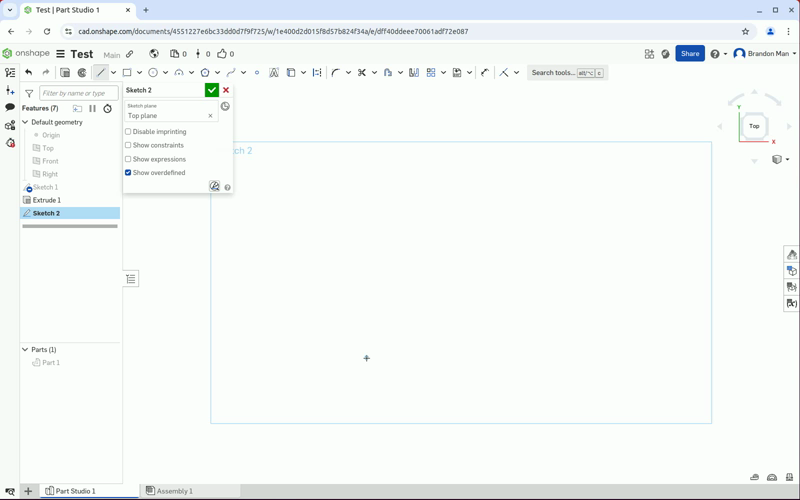
mouse_move(442, 357)
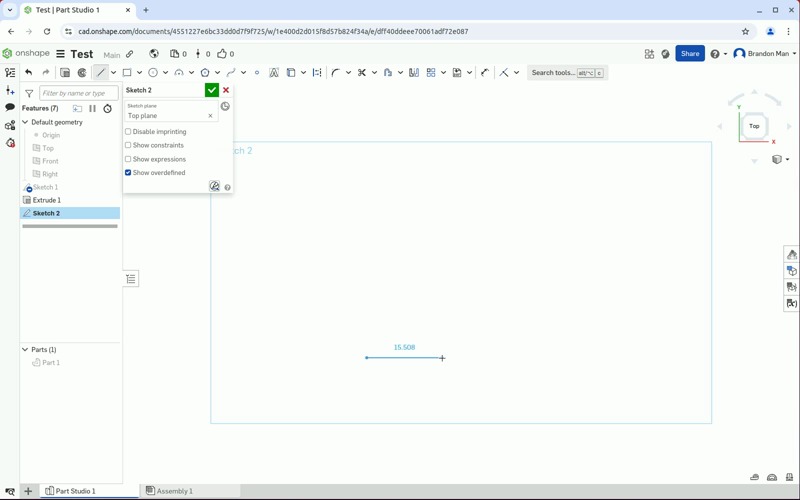
click(442, 357)
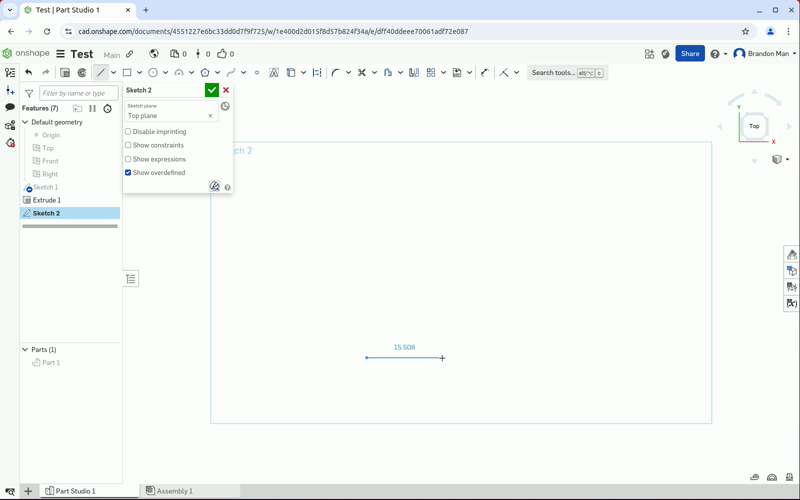
key_up(shift)
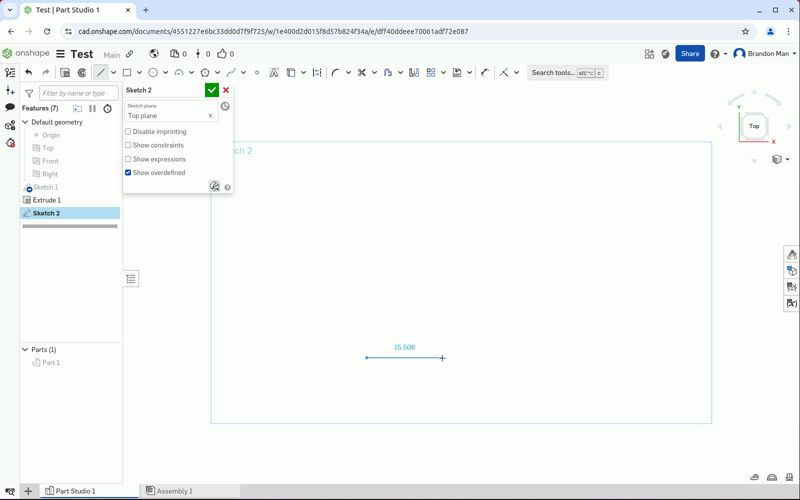
key_down(shift)
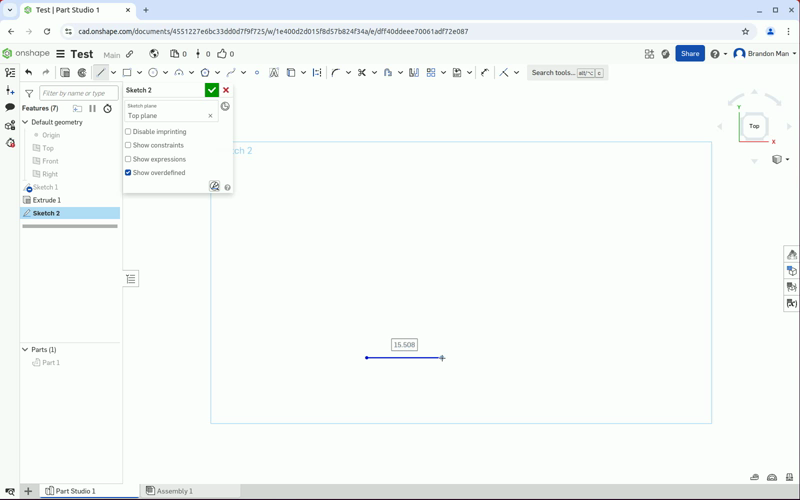
mouse_move(472, 357)
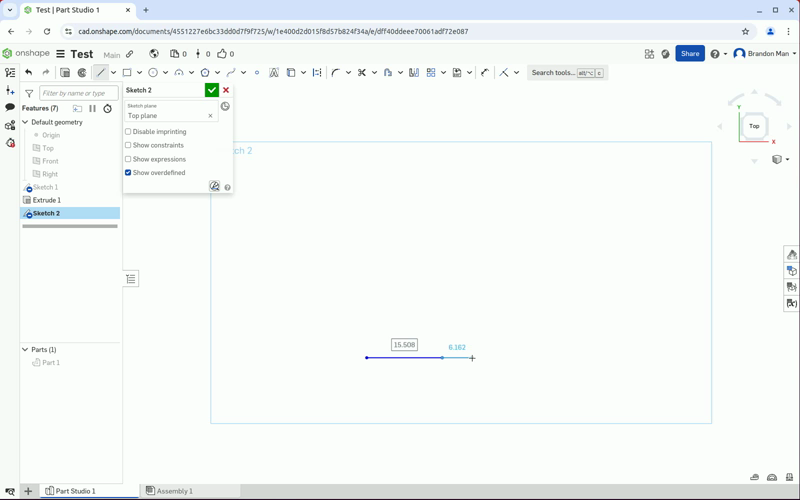
mouse_move(442, 323)
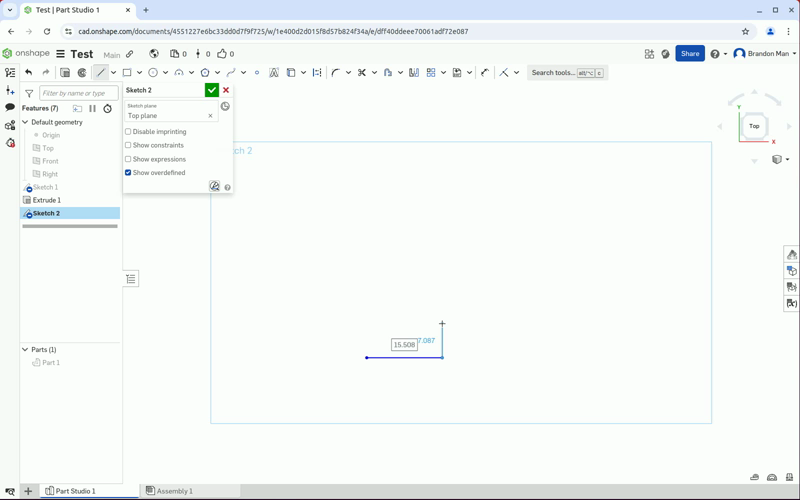
click(442, 323)
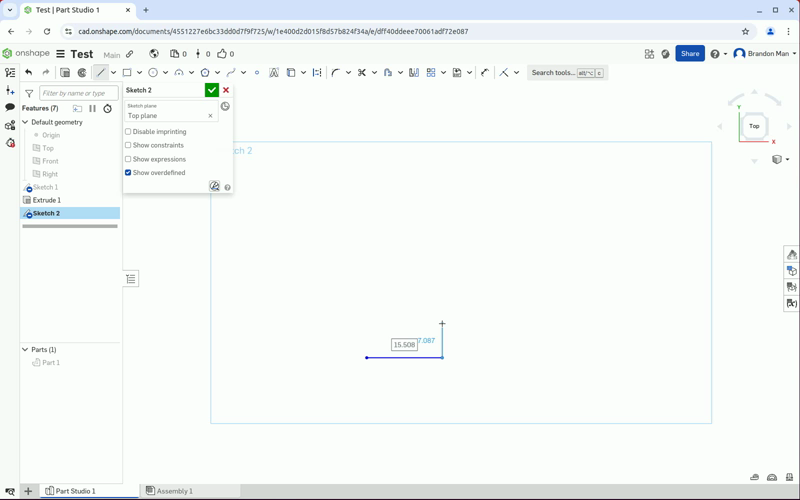
key_up(shift)
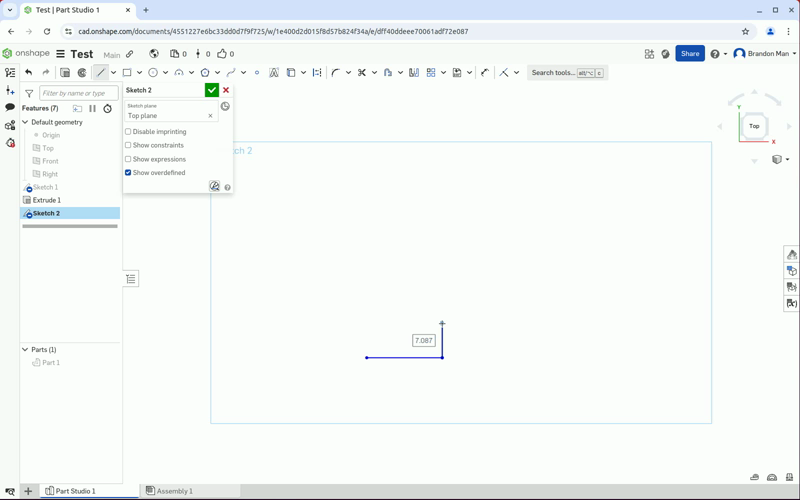
key_down(shift)
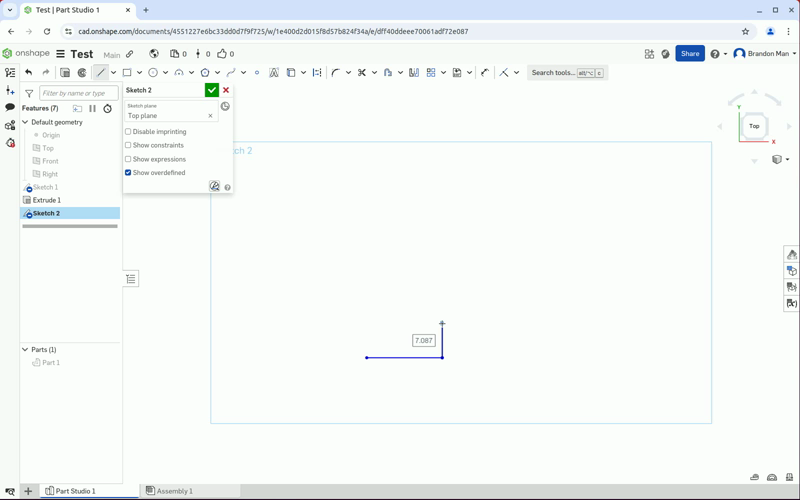
mouse_move(366, 323)
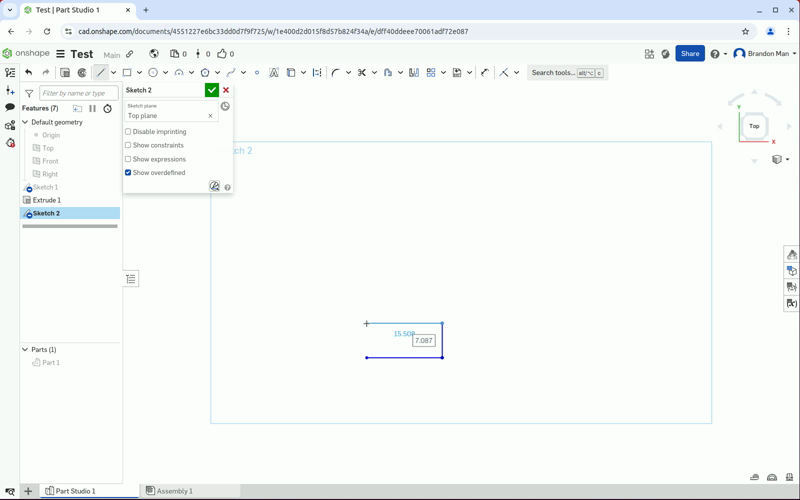
click(366, 323)
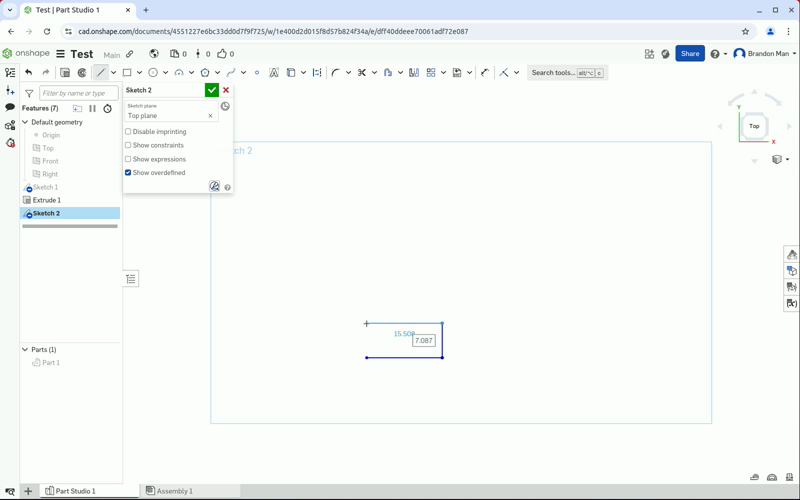
key_up(shift)
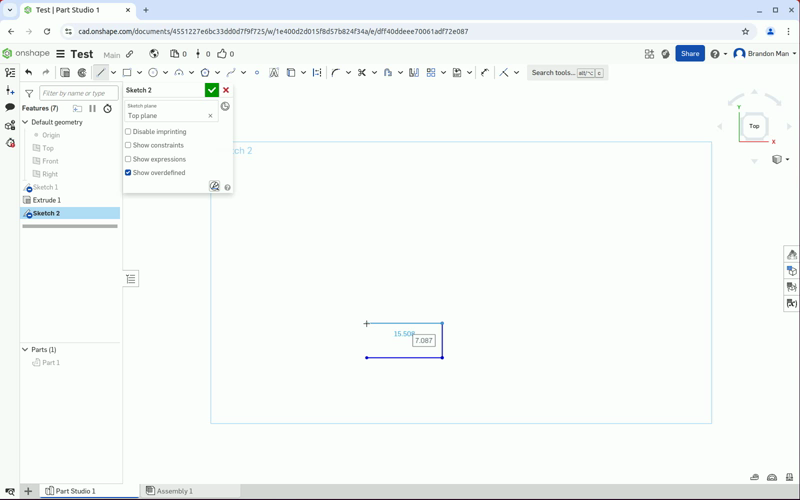
mouse_move(396, 323)
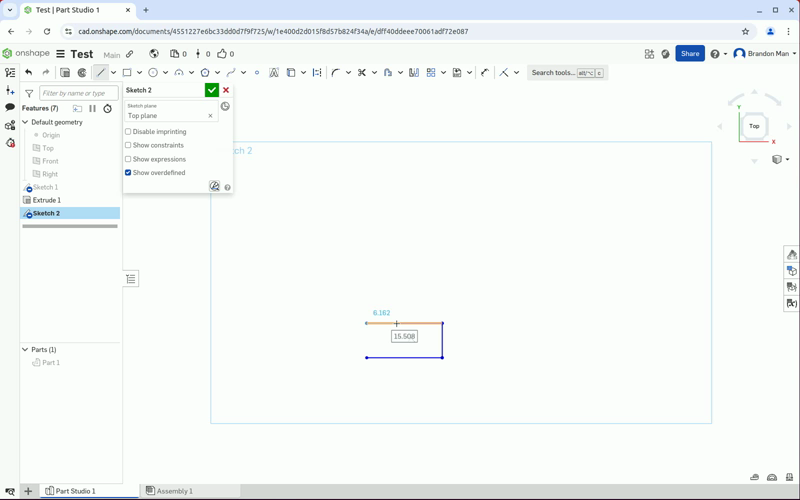
key_down(shift)
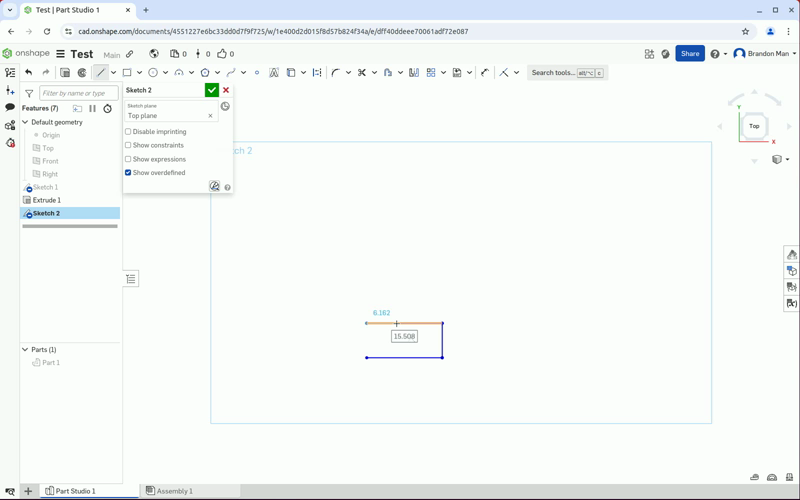
mouse_move(366, 357)
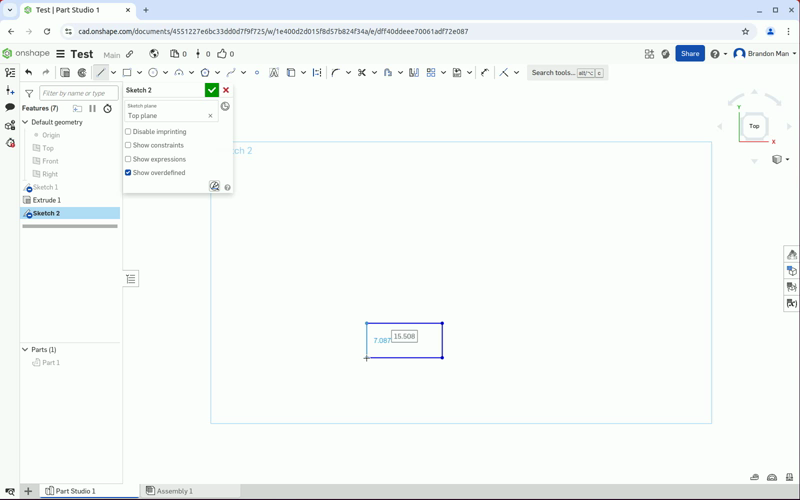
key_up(shift)
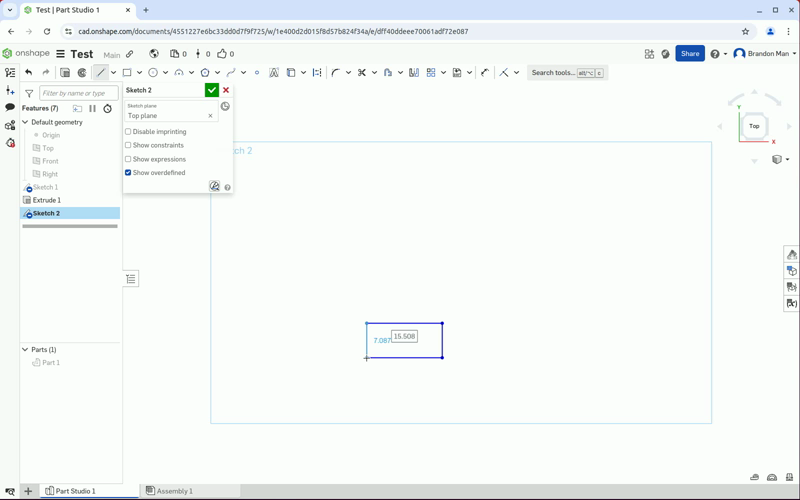
click(366, 357)
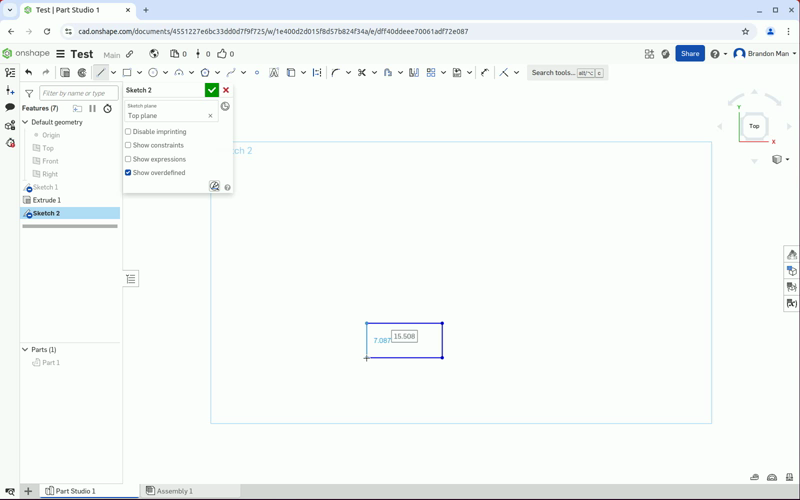
key(esc)
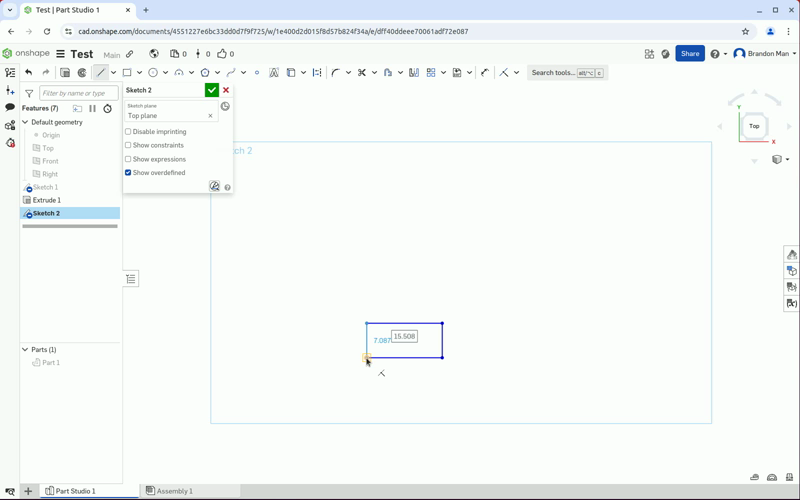
mouse_move(384, 351)
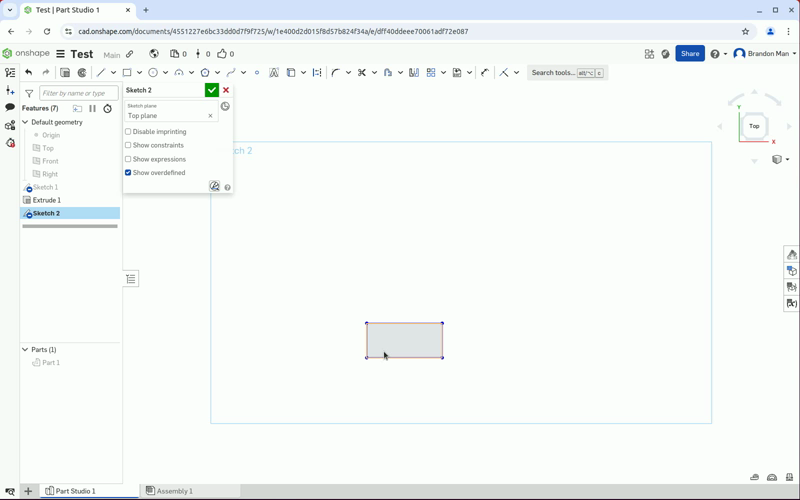
click(384, 351)
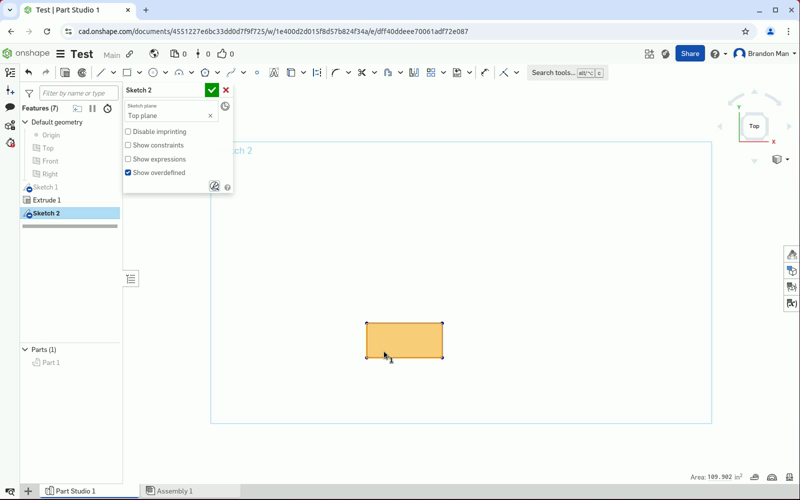
mouse_move(73, 352)
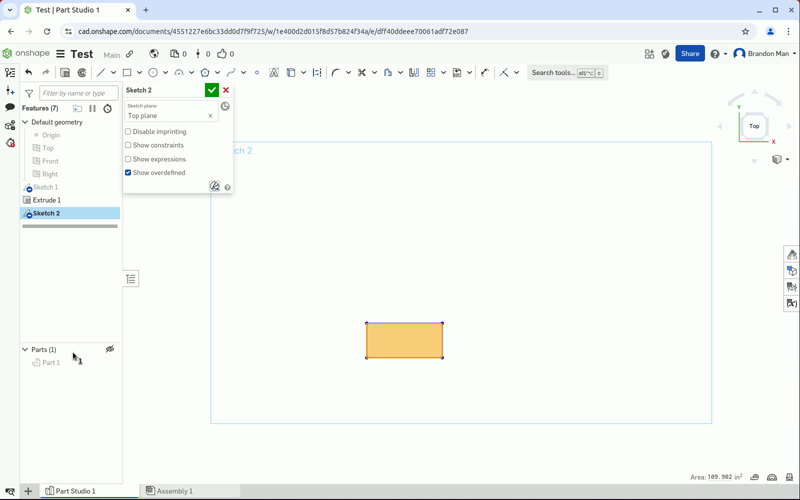
key(shift+y)
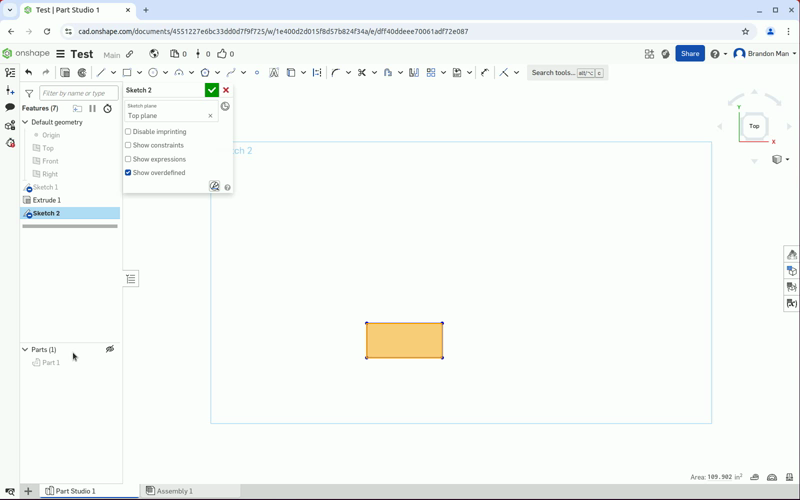
key(shift+e)
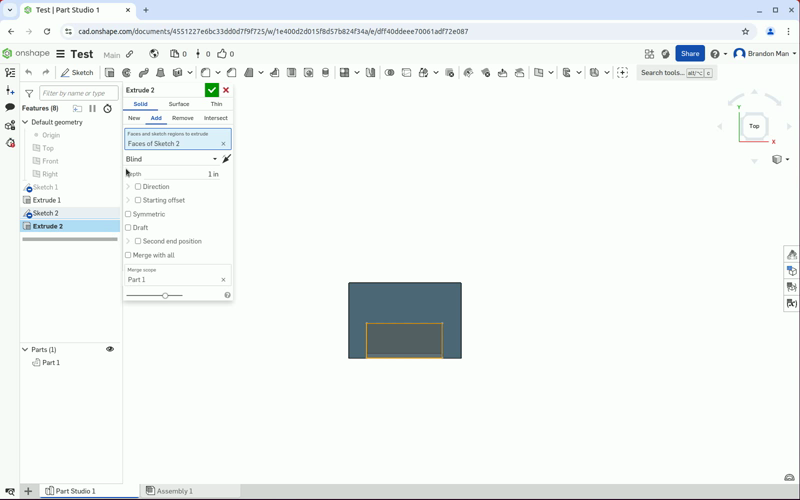
mouse_move(143, 106)
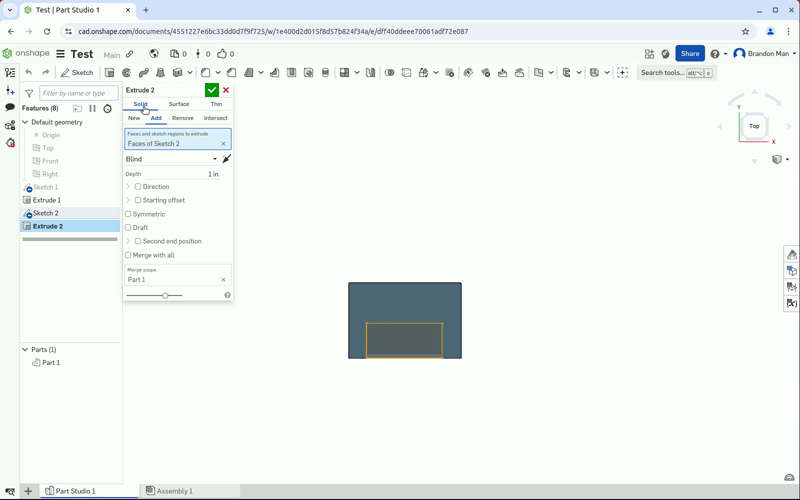
click(143, 106)
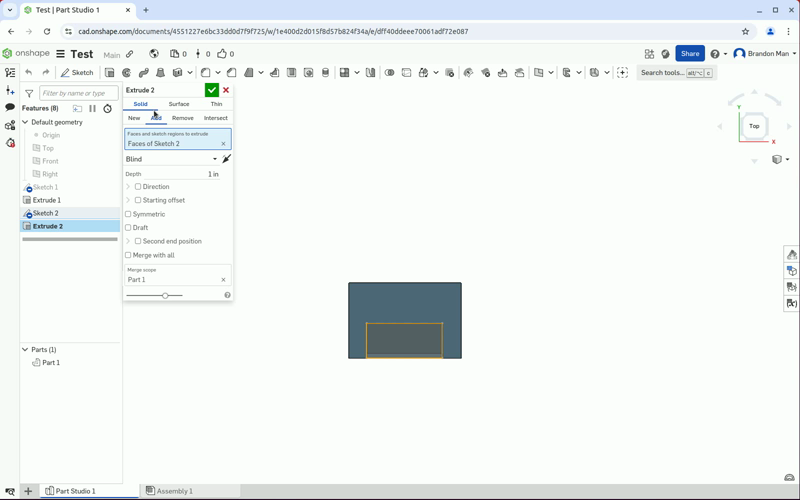
mouse_move(186, 120)
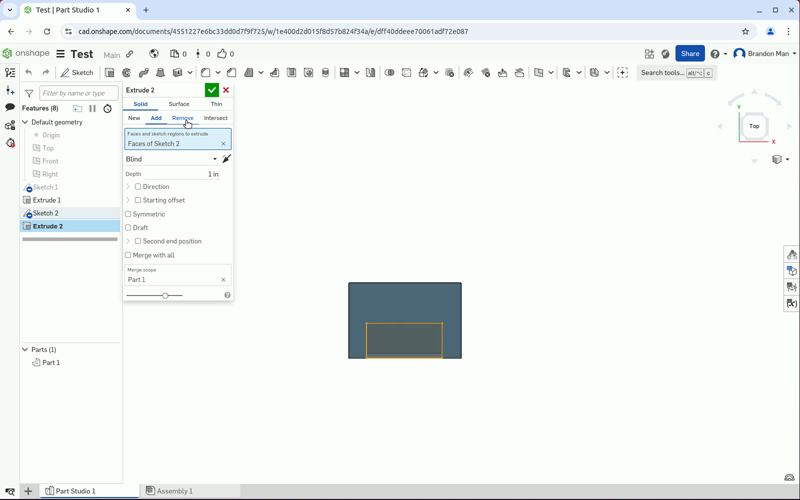
click(186, 120)
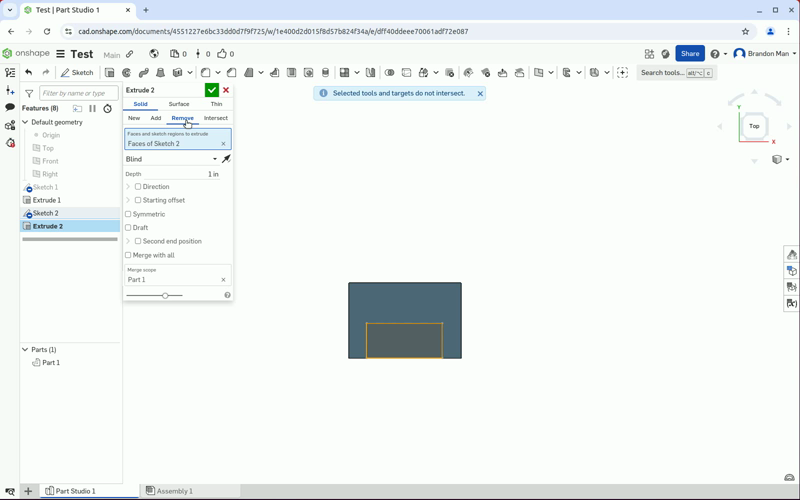
key(tab, 4)
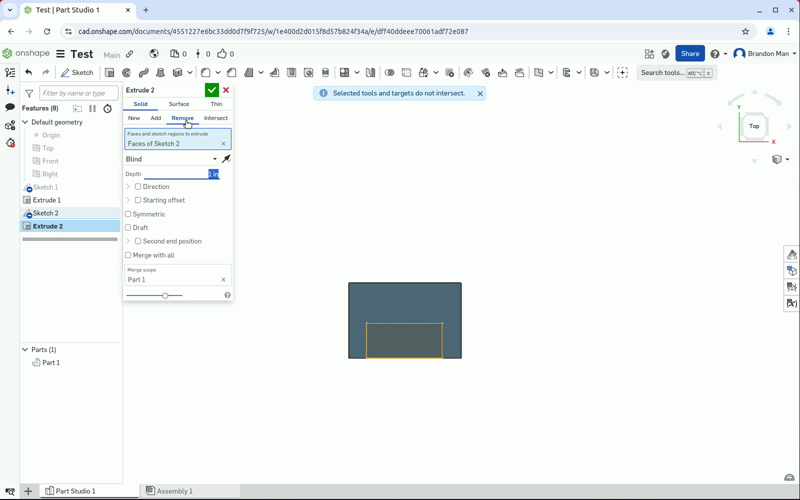
text(-15.405)
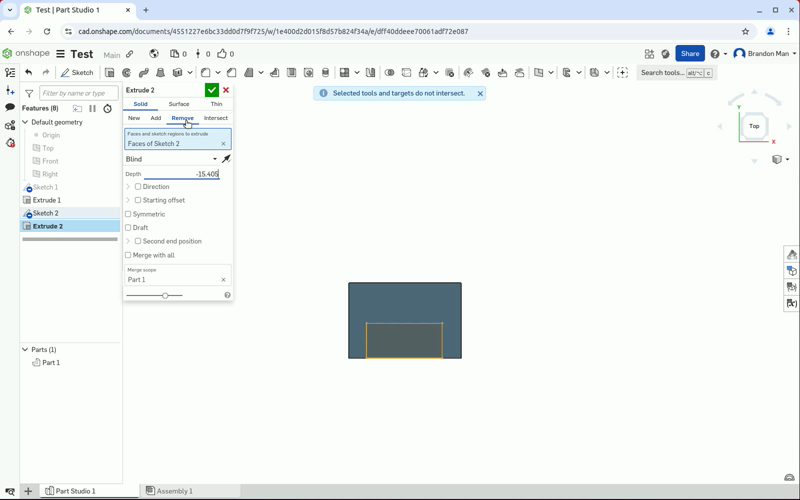
key(tab, 6)
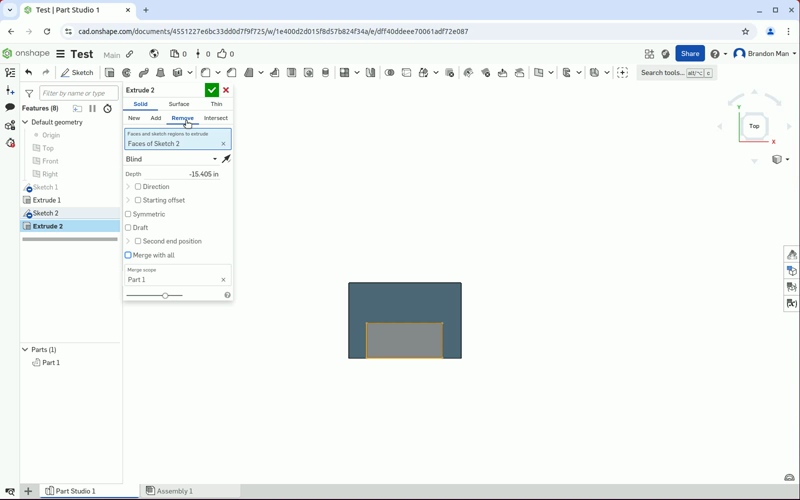
key(space)
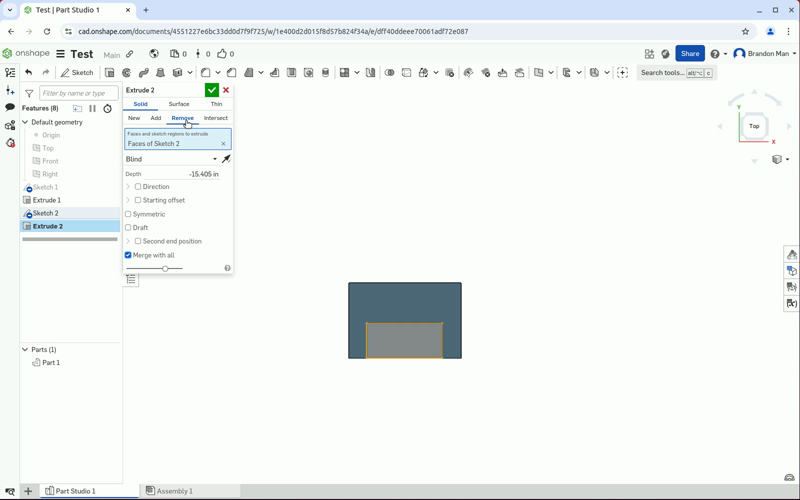
key(enter)
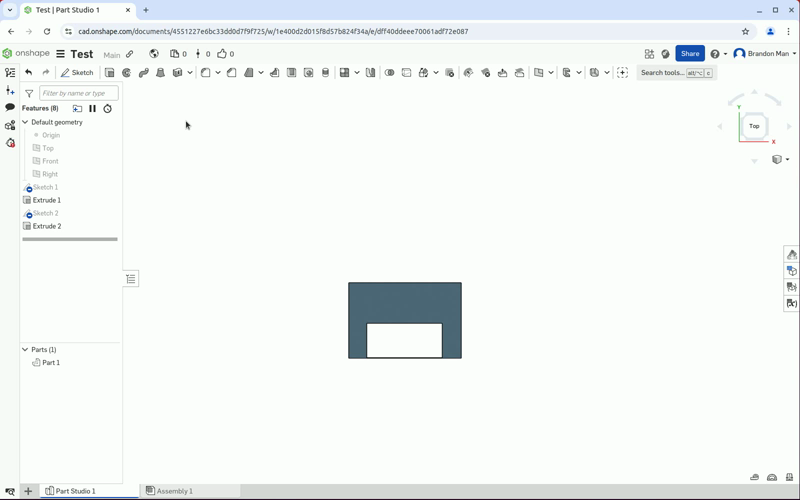
key(shift+h)
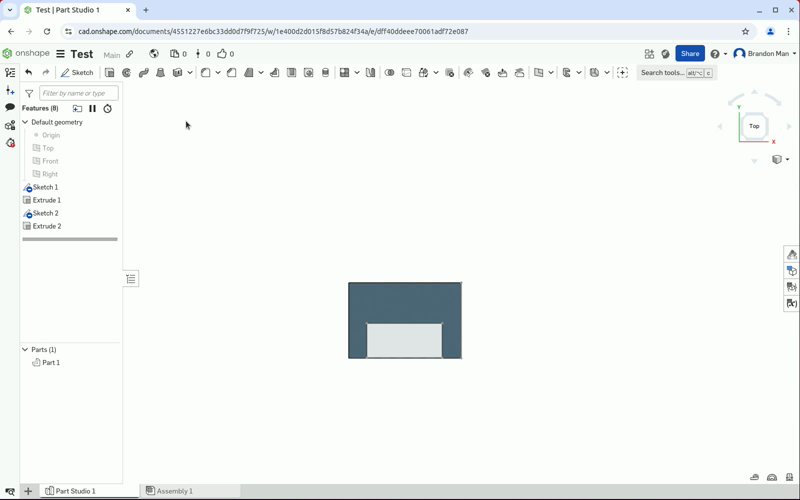
key(shift+h)
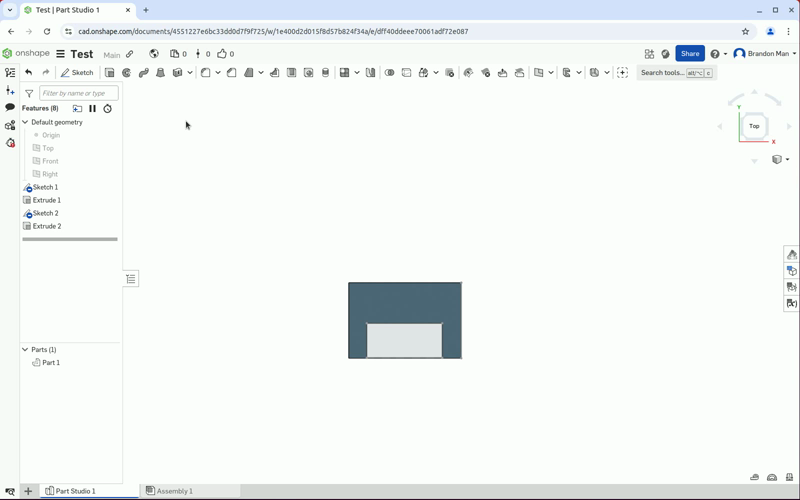
key(shift+7)
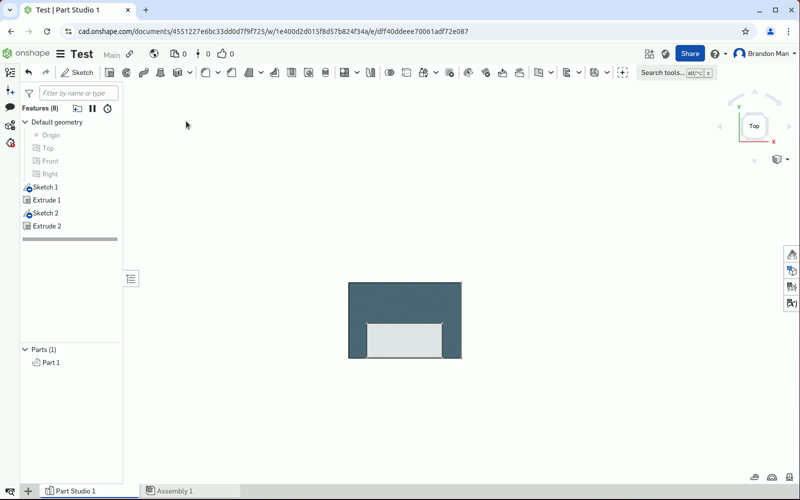
key(up, 3)
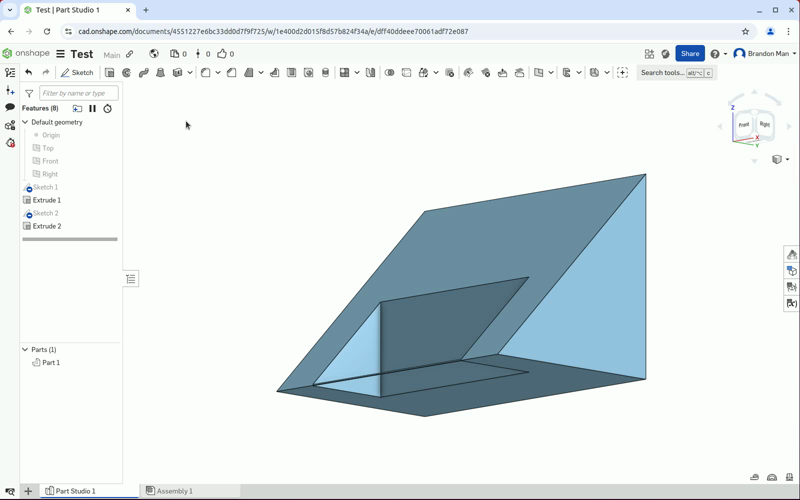
key(left, 3)
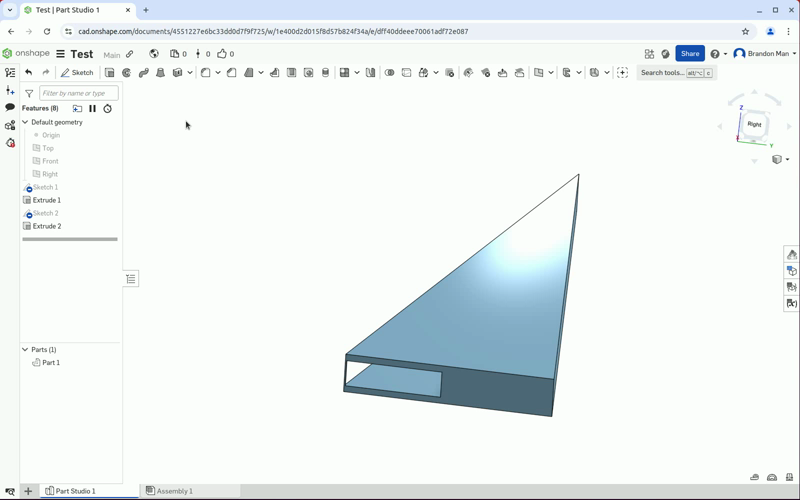
key(right, 3)
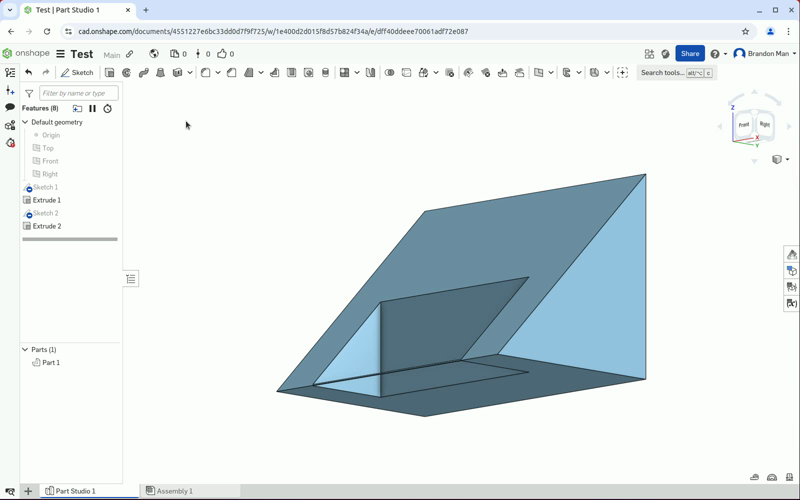
key(down, 3)
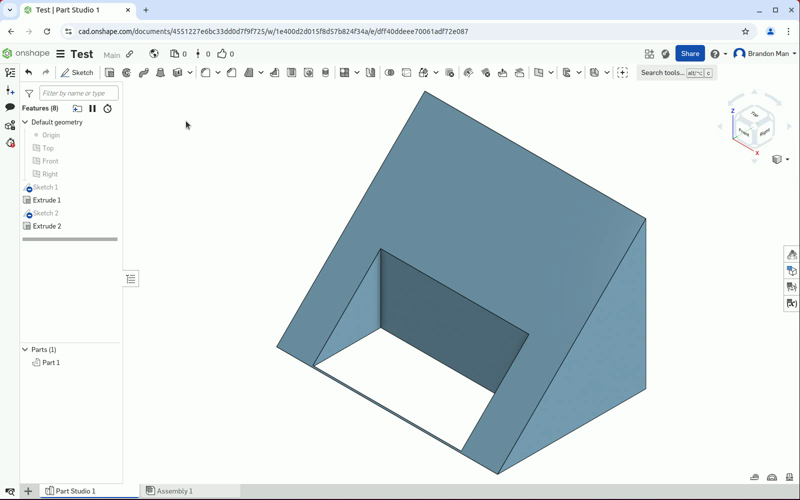
mouse_move(73, 189)
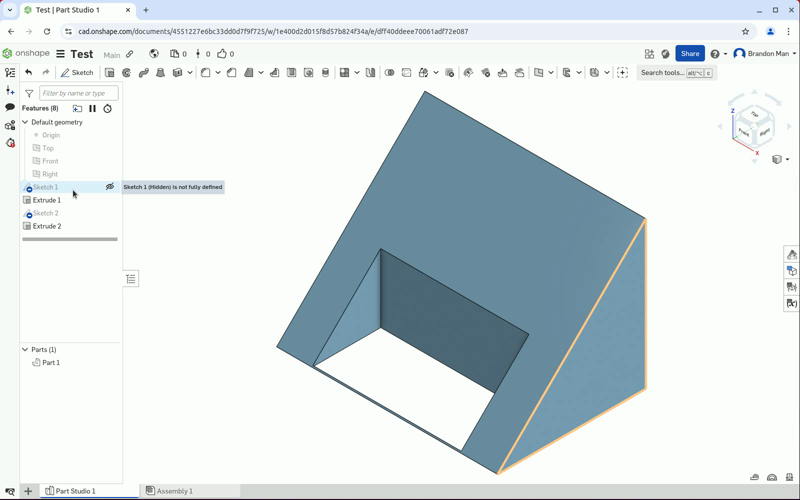
click(73, 189)